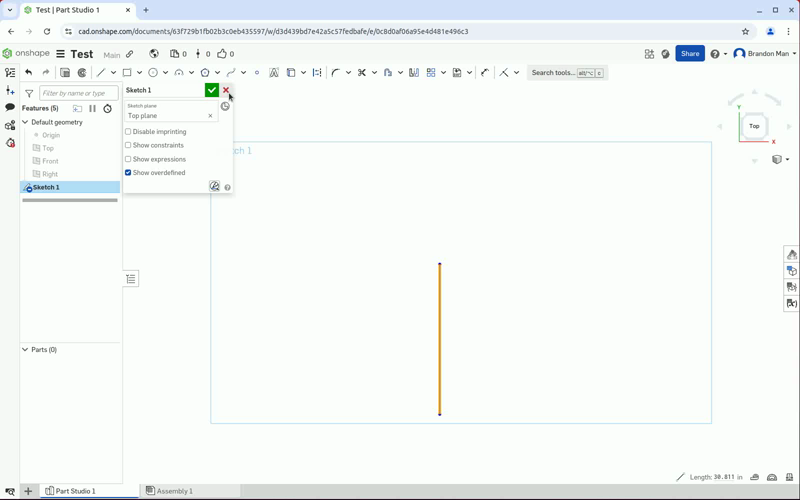
key(shift+h)
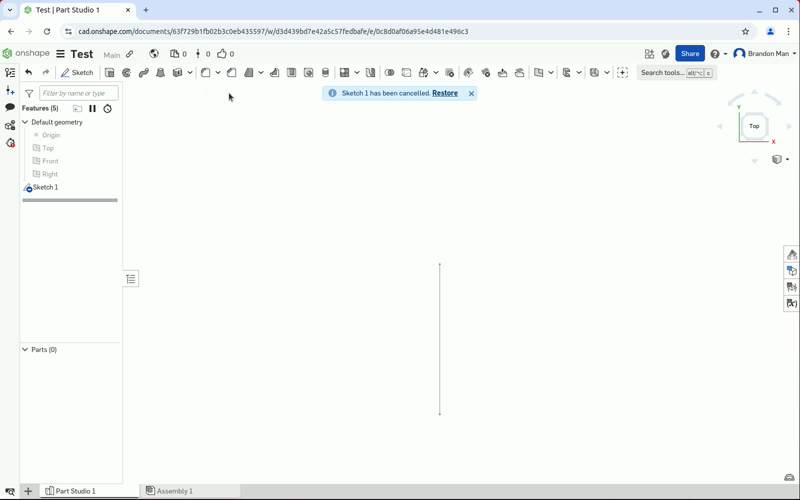
key(shift+s)
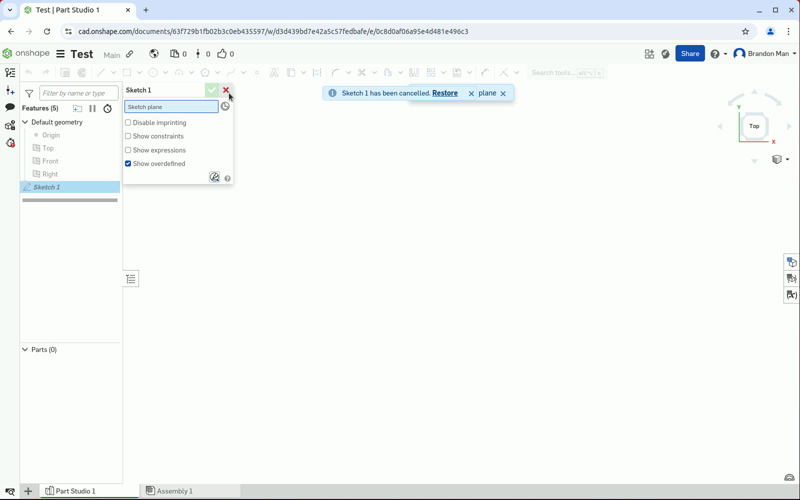
mouse_move(73, 150)
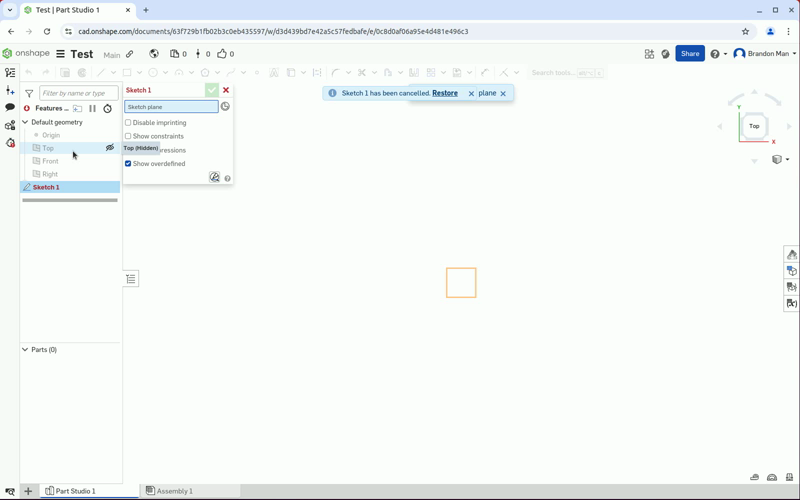
click(73, 150)
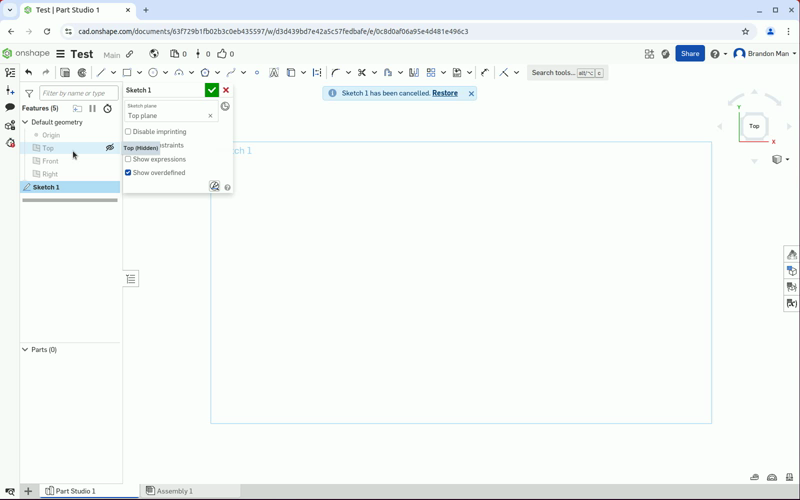
mouse_move(73, 352)
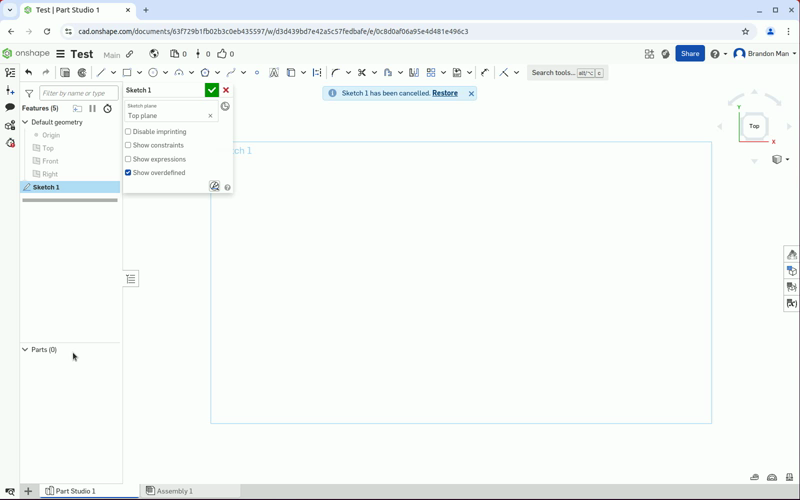
key(y)
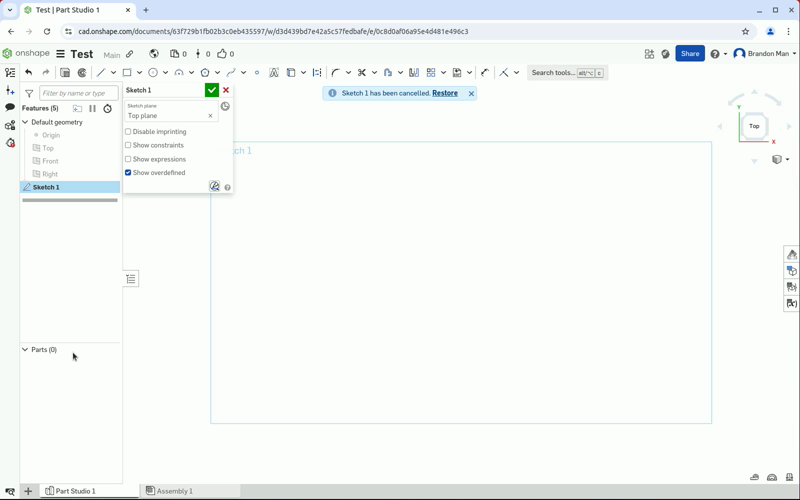
key(c)
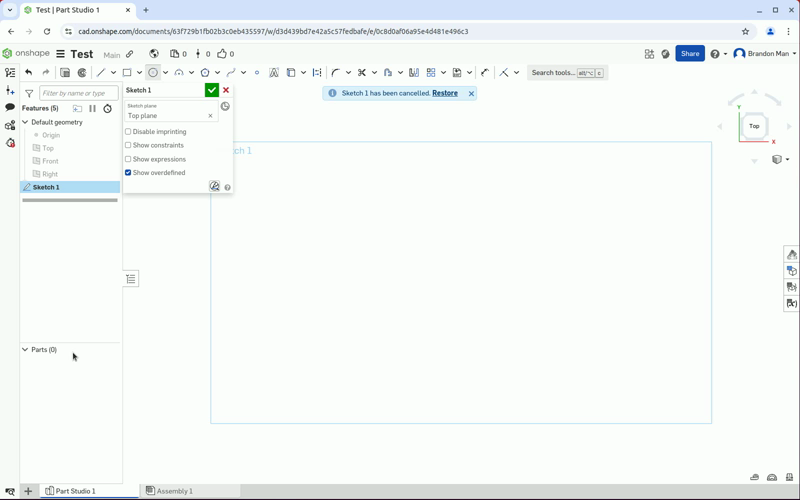
key_down(shift)
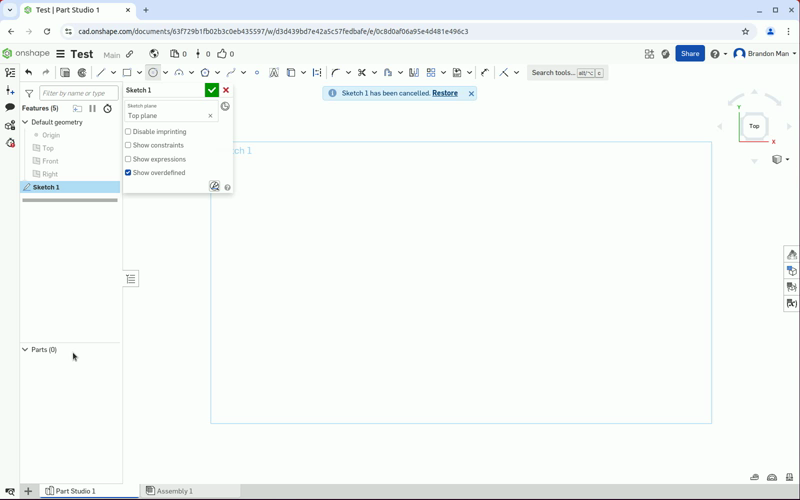
mouse_move(461, 282)
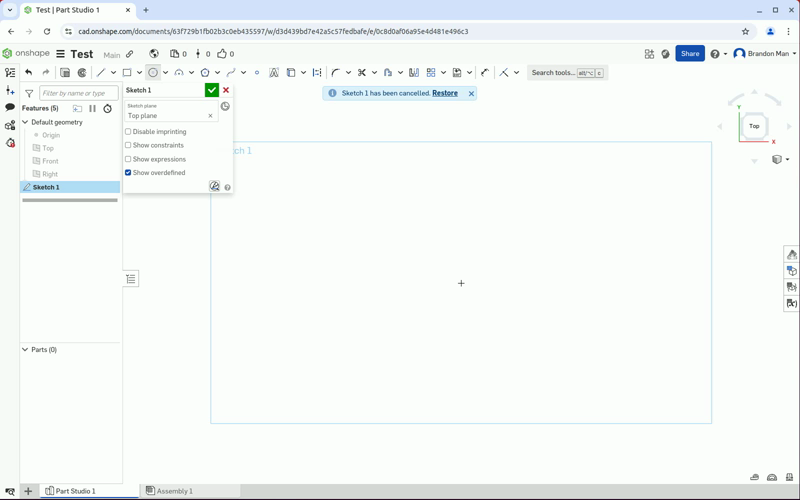
click(461, 282)
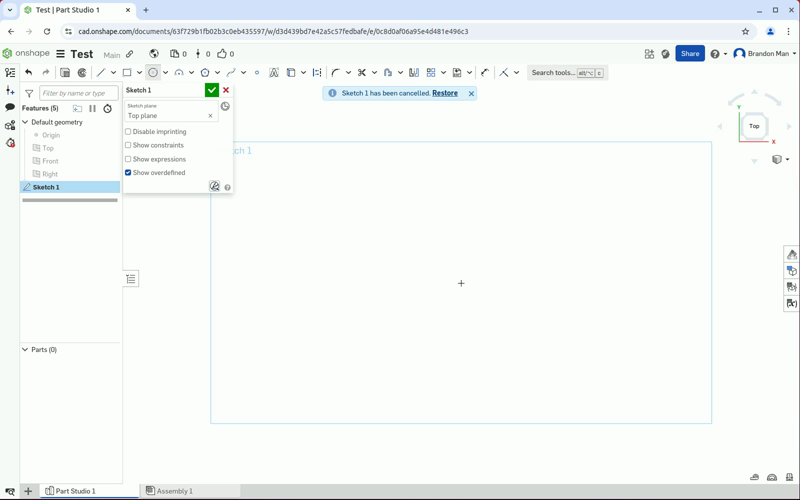
key_up(shift)
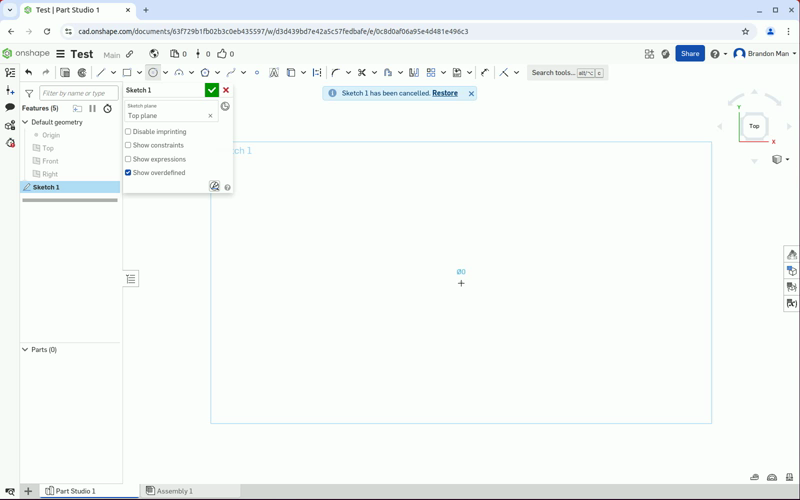
mouse_move(537, 282)
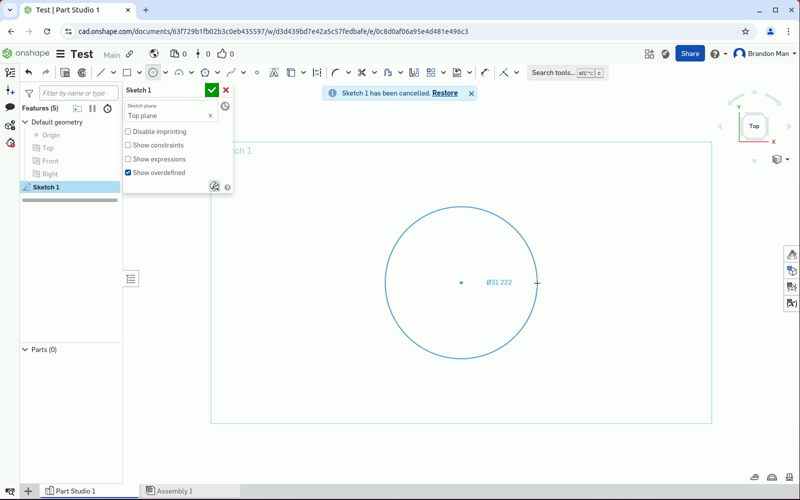
click(537, 282)
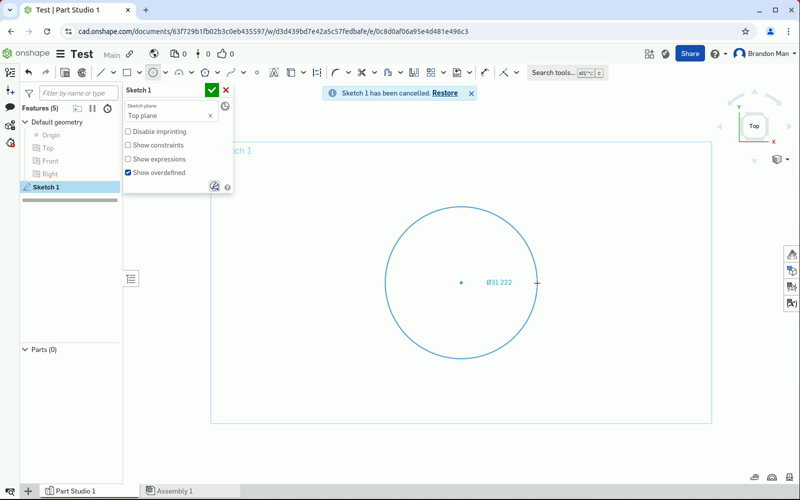
key(esc)
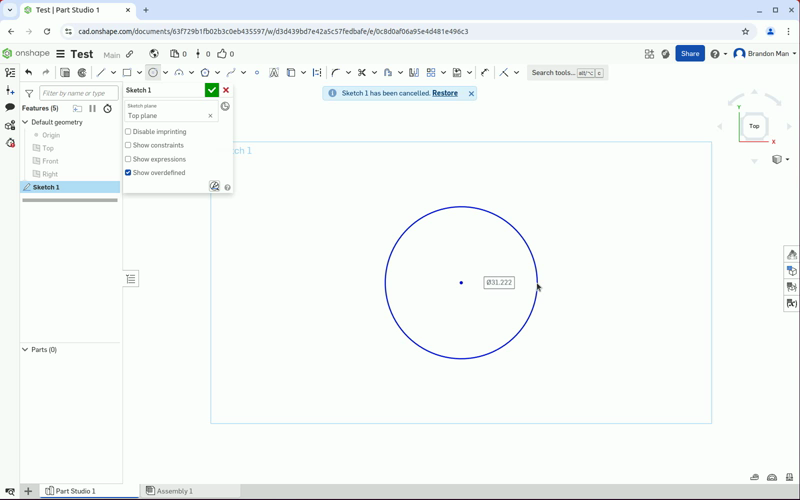
key(c)
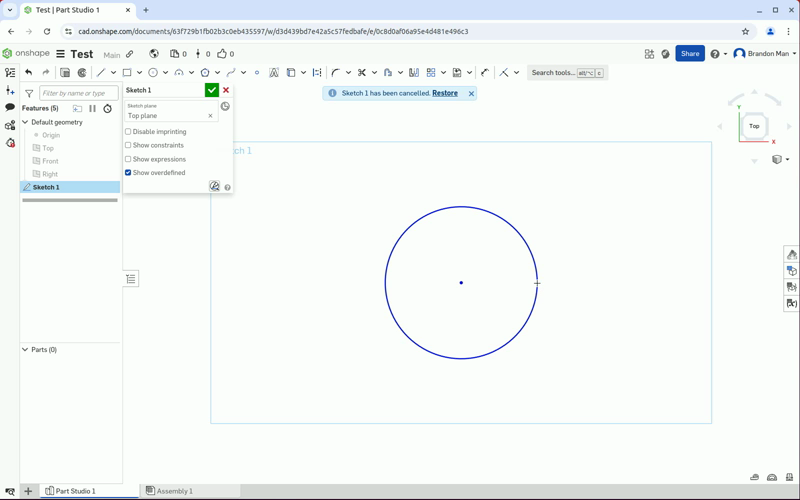
key_down(shift)
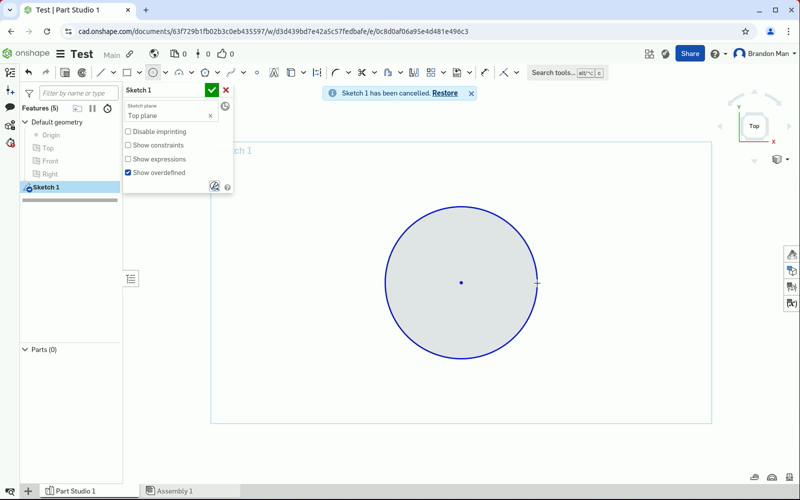
mouse_move(461, 282)
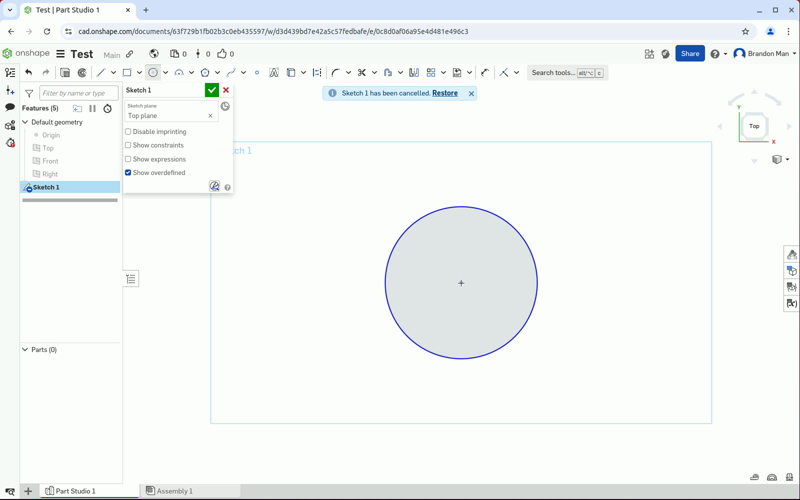
click(461, 282)
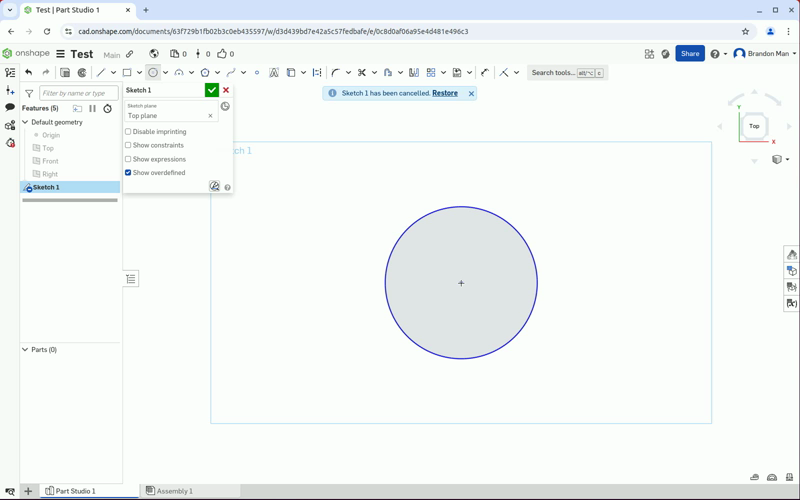
key_up(shift)
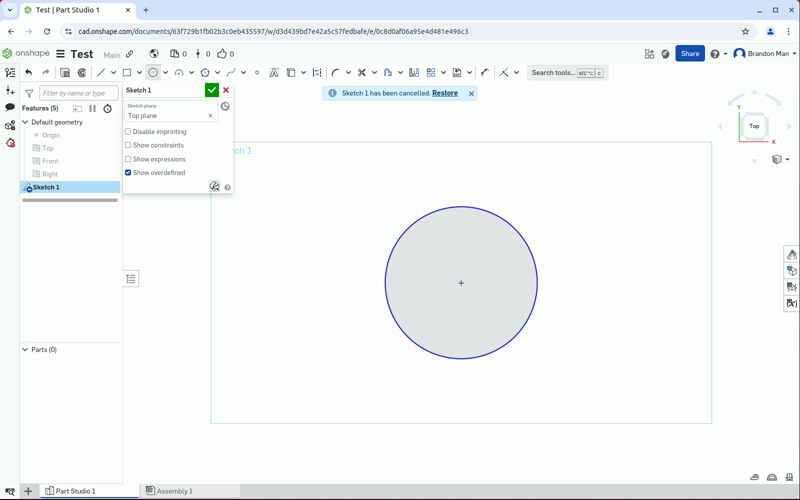
mouse_move(529, 282)
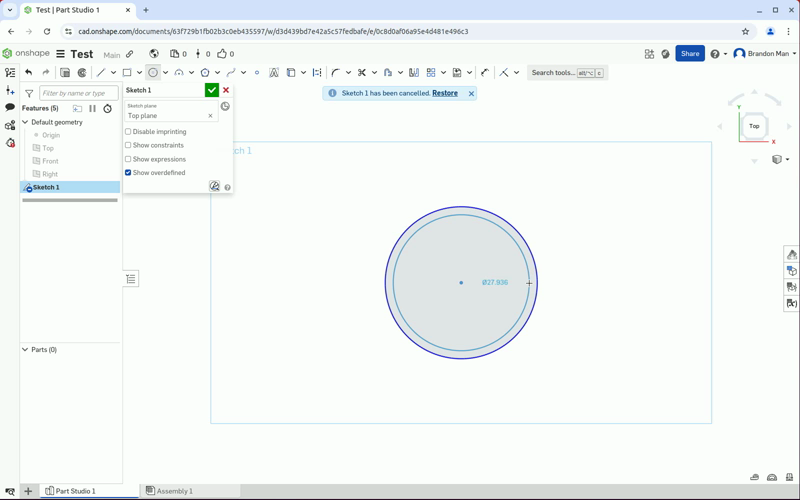
click(529, 282)
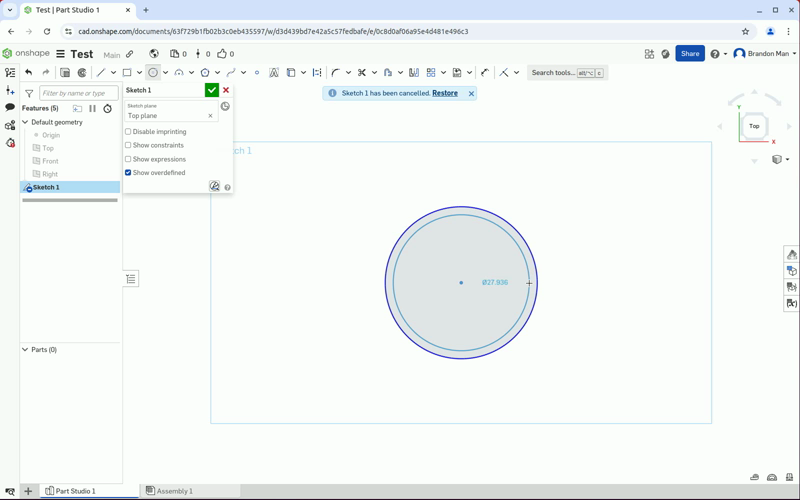
key(esc)
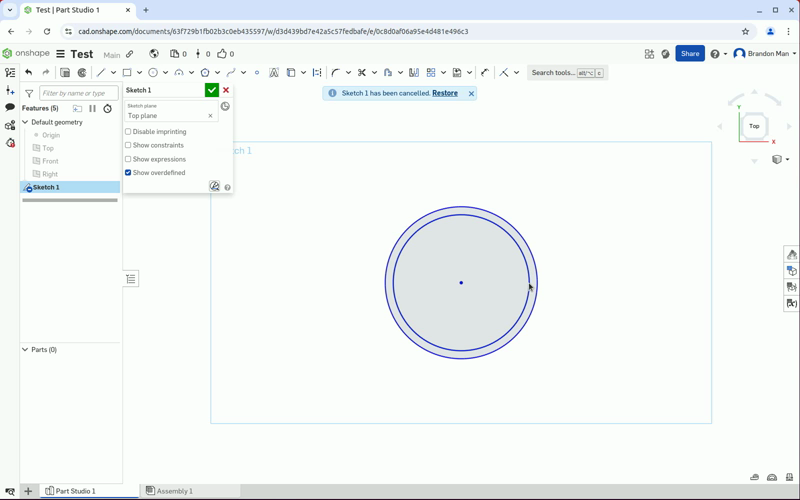
mouse_move(516, 329)
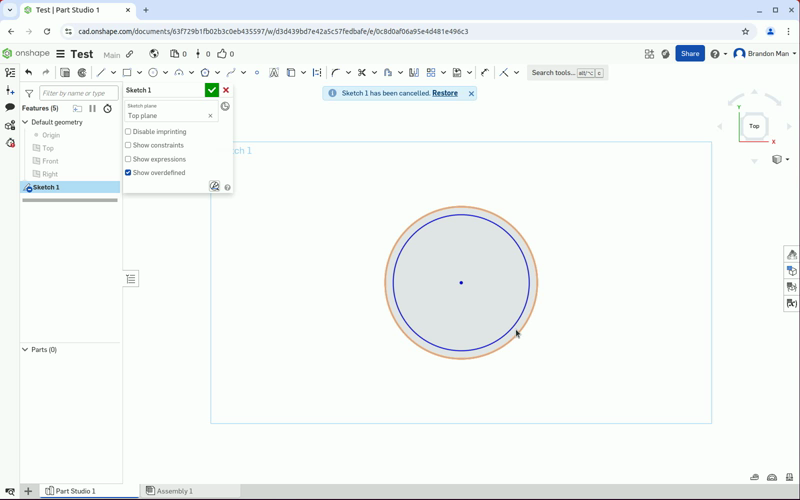
click(516, 329)
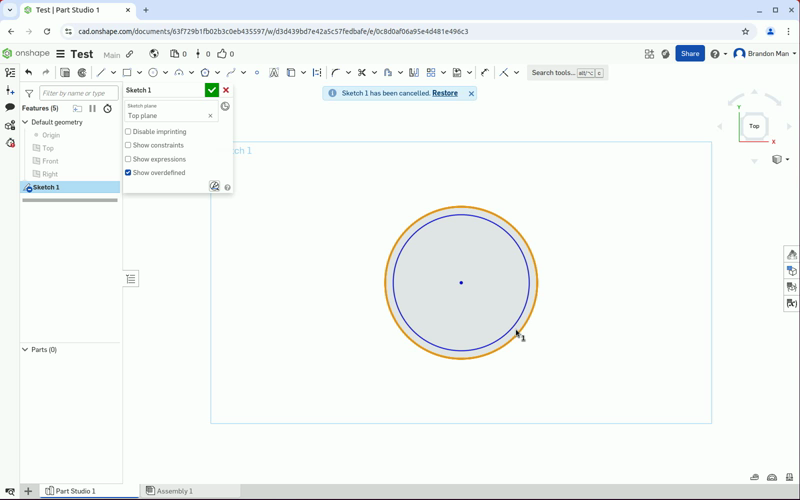
mouse_move(73, 352)
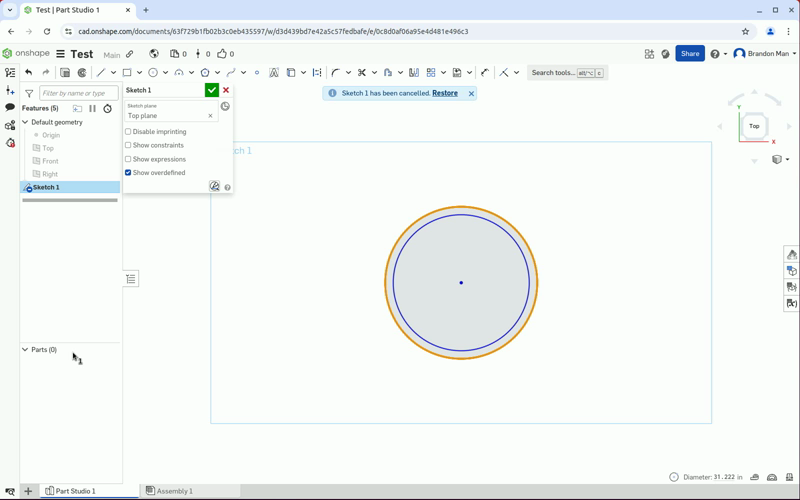
key(shift+y)
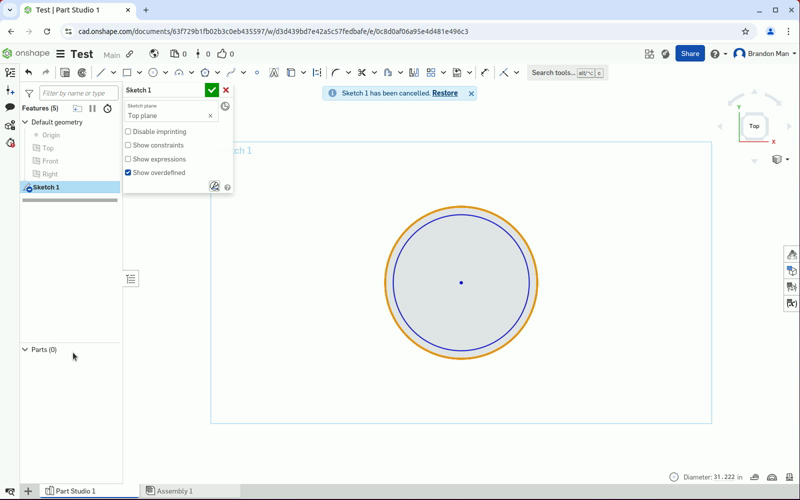
key(shift+e)
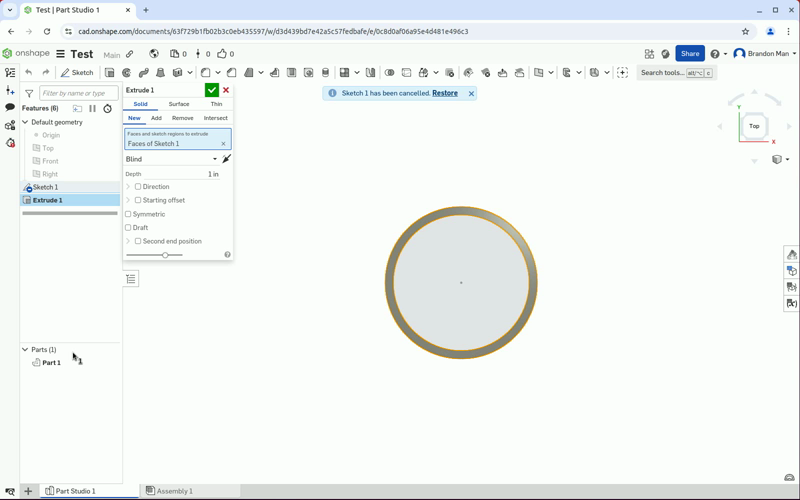
mouse_move(143, 106)
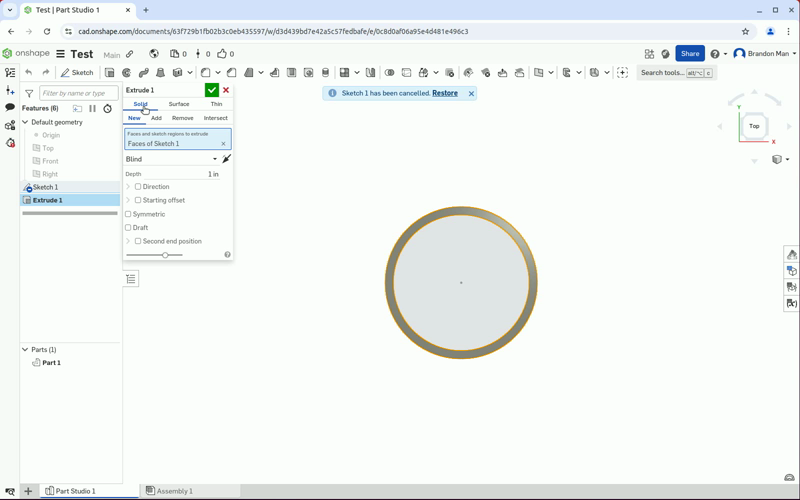
click(143, 106)
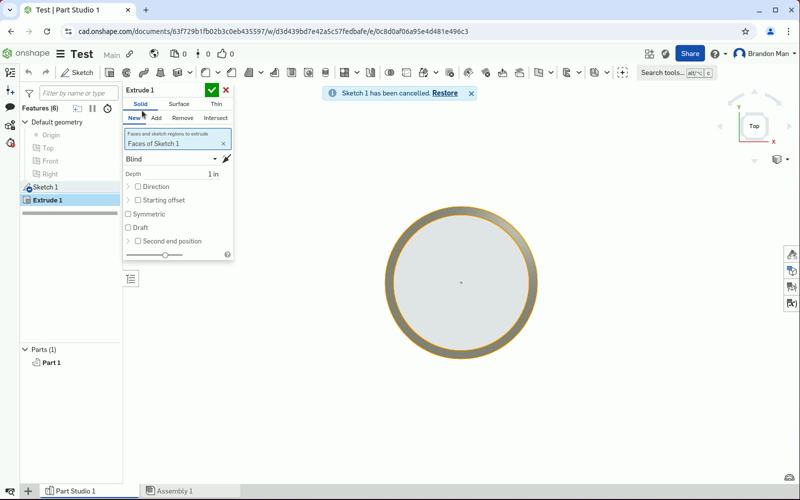
mouse_move(137, 120)
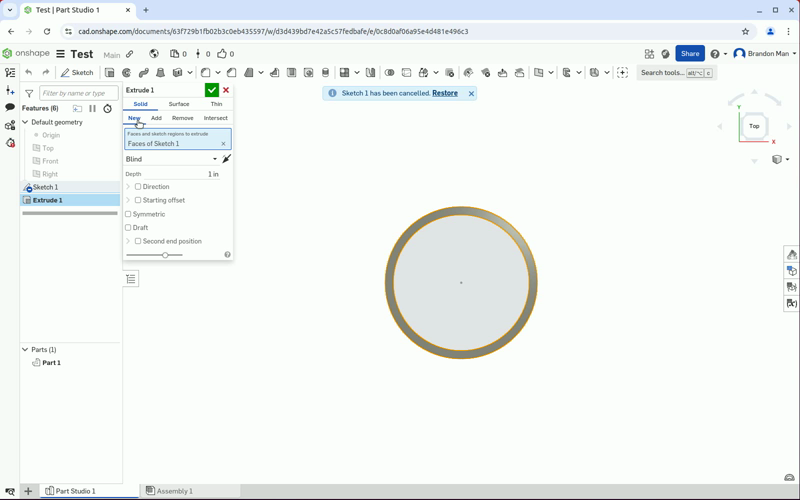
click(137, 120)
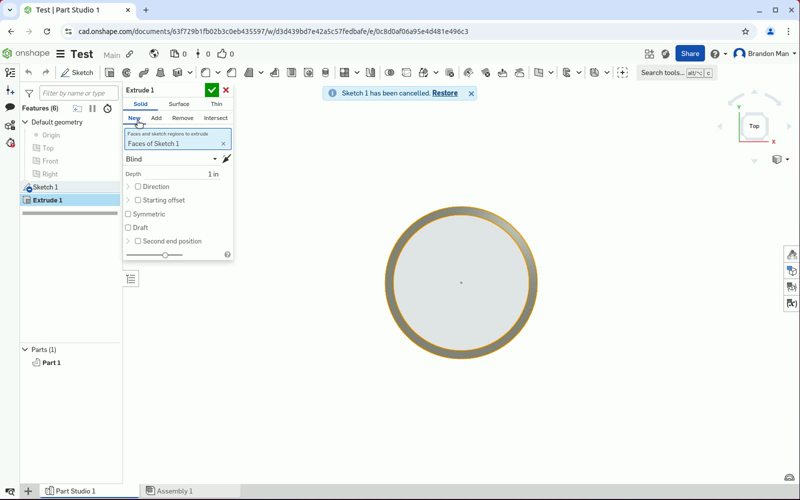
key(tab, 4)
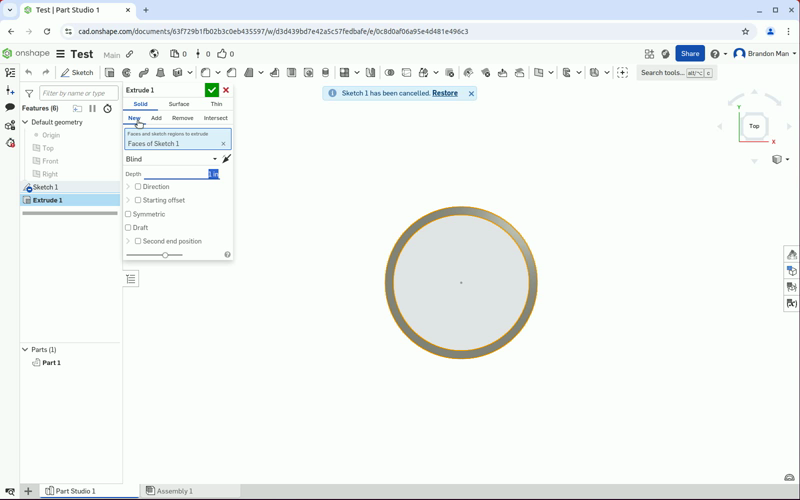
text(1.204)
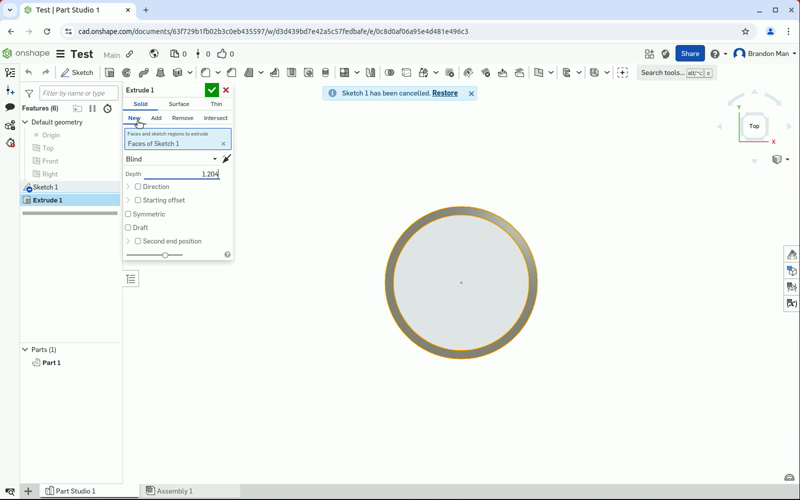
key(enter)
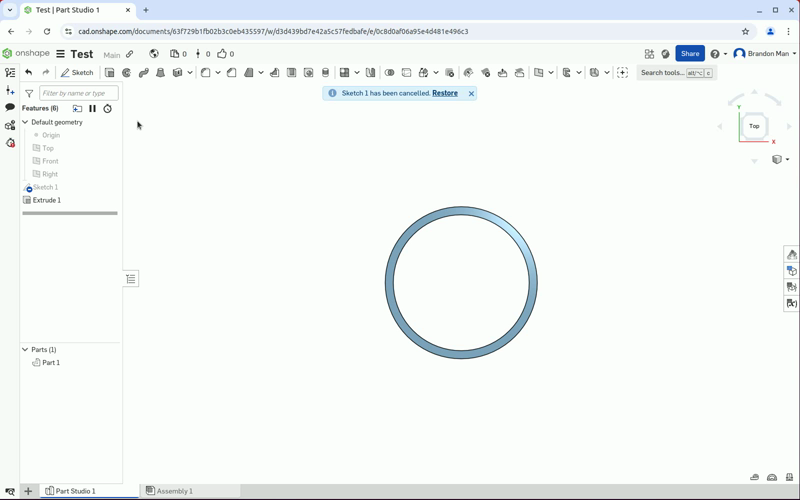
key(shift+h)
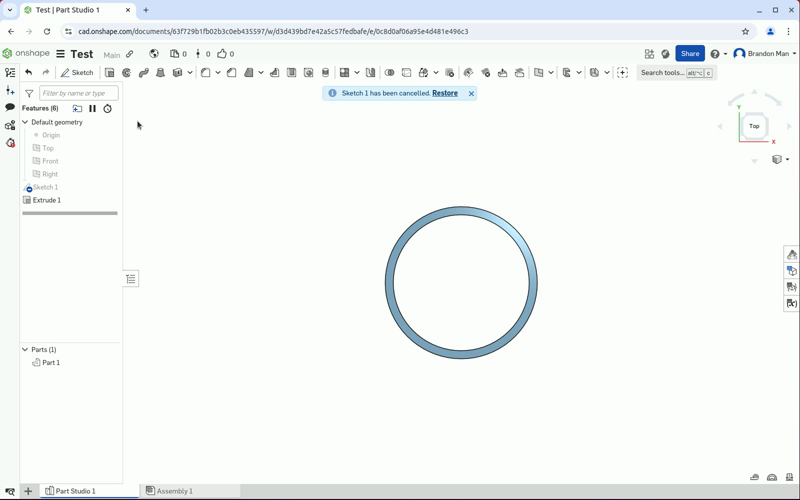
key(shift+h)
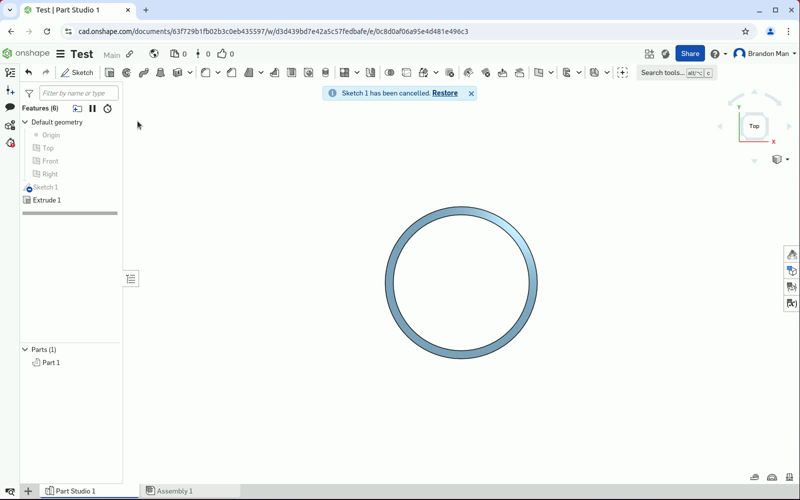
mouse_move(73, 189)
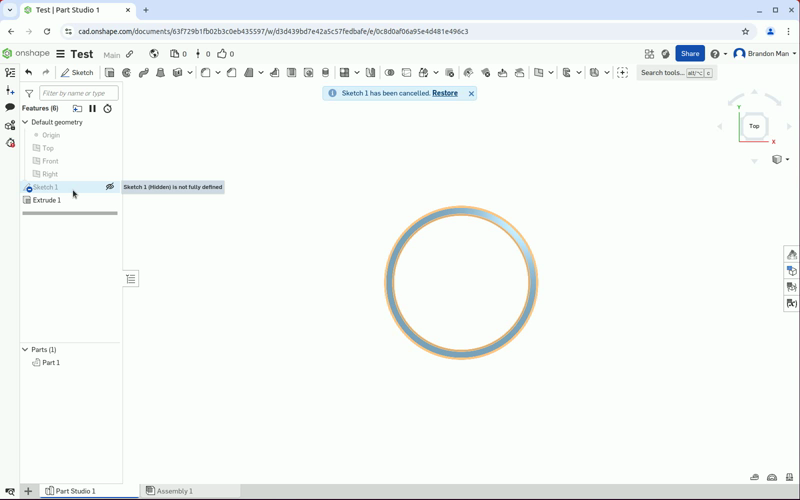
click(73, 189)
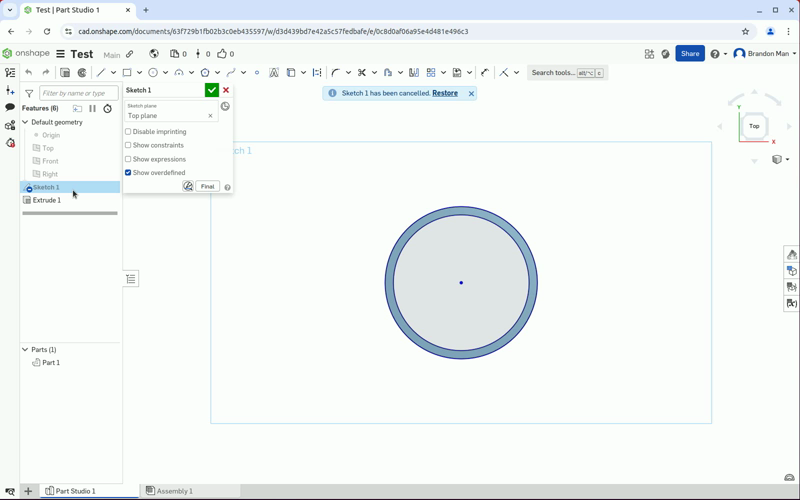
mouse_move(229, 92)
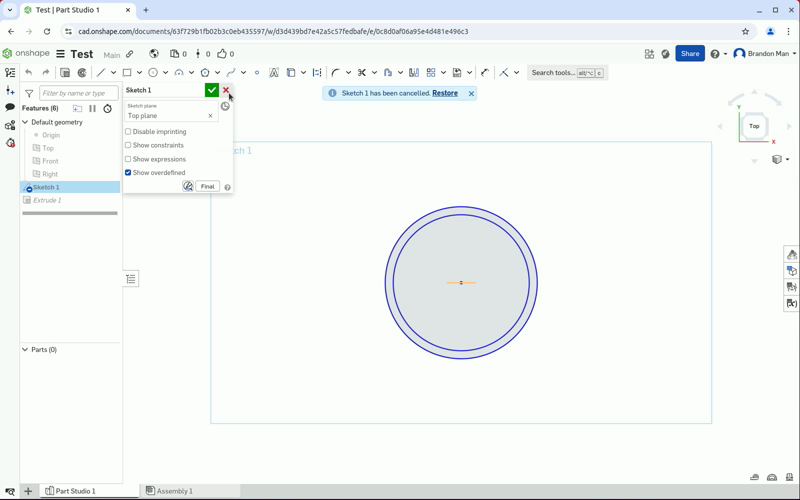
click(229, 92)
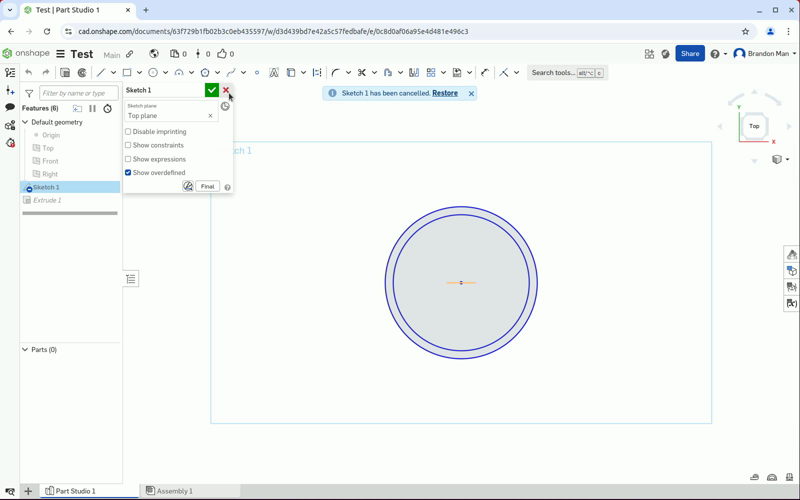
key(shift+s)
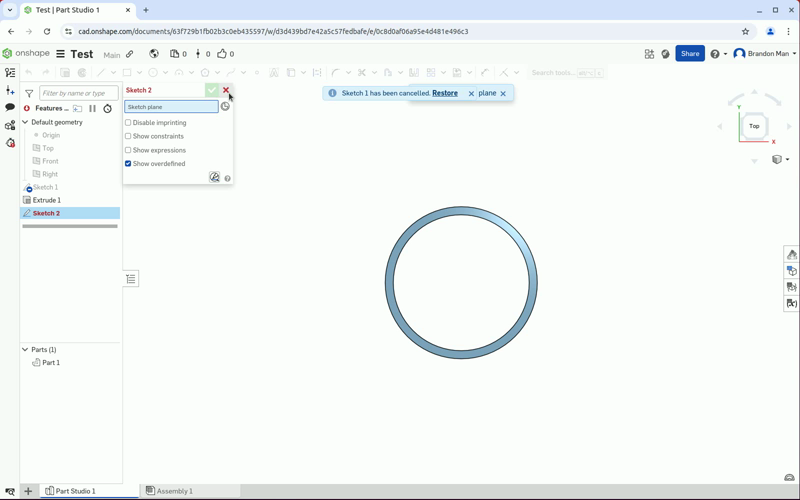
mouse_move(73, 150)
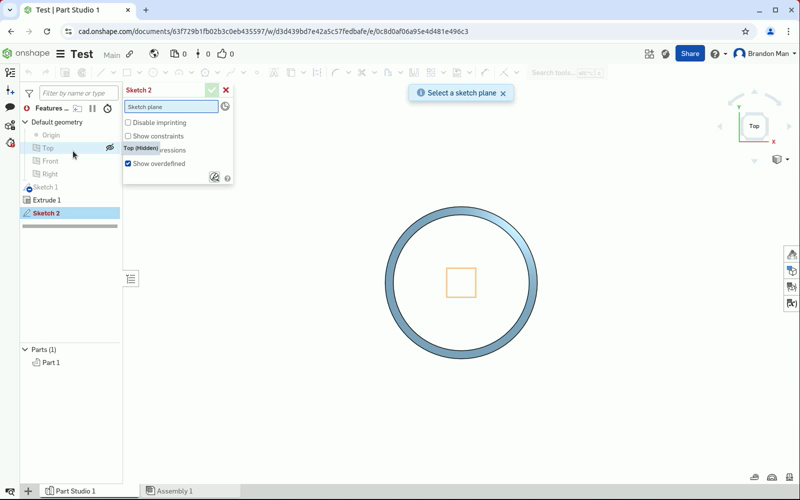
click(73, 150)
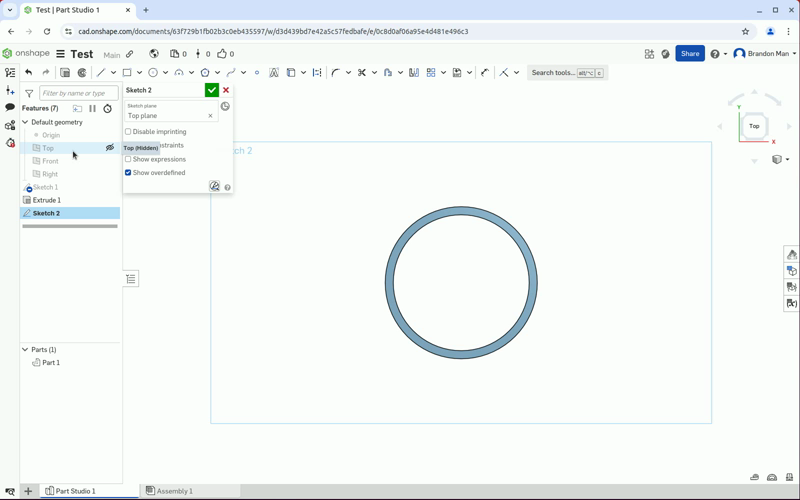
mouse_move(73, 352)
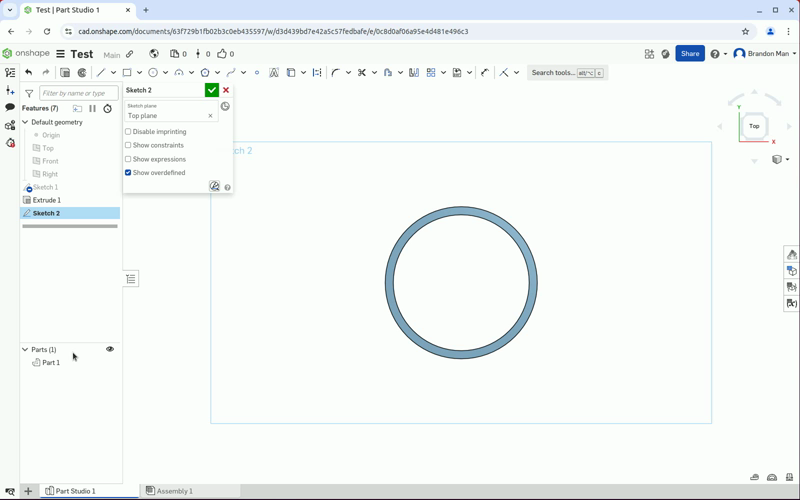
key(y)
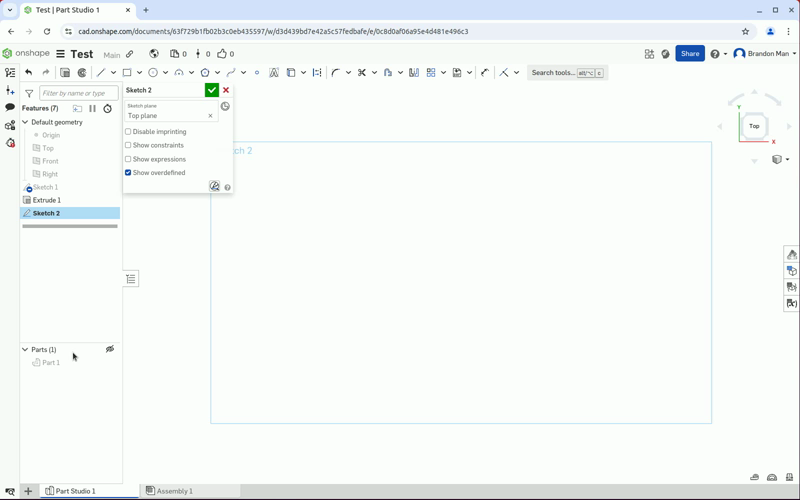
key(c)
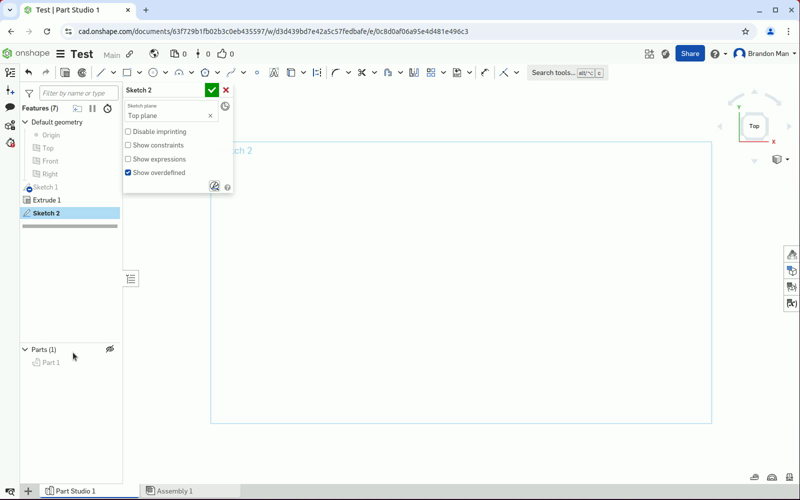
key_down(shift)
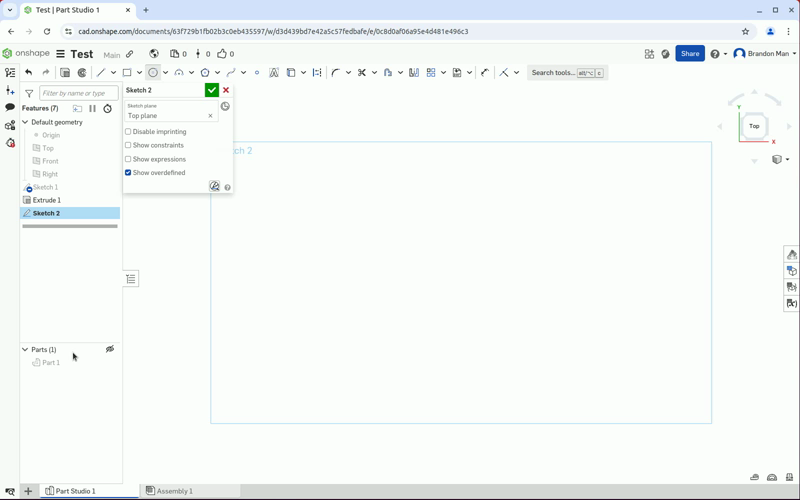
mouse_move(461, 282)
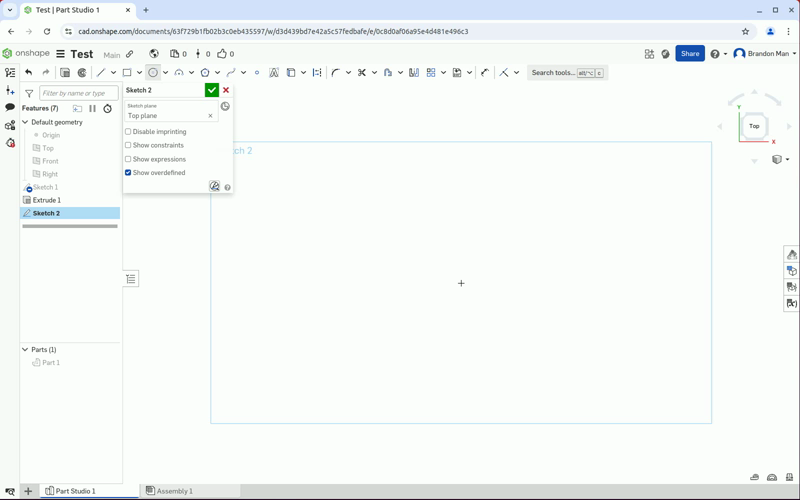
click(461, 282)
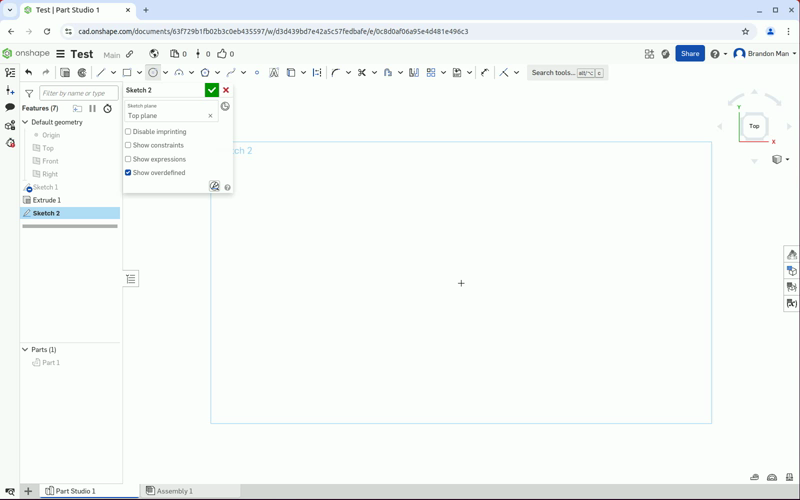
key_up(shift)
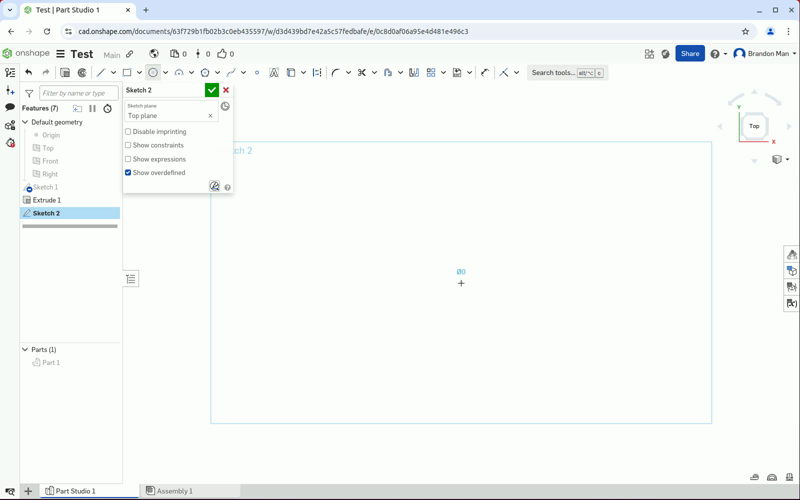
mouse_move(530, 282)
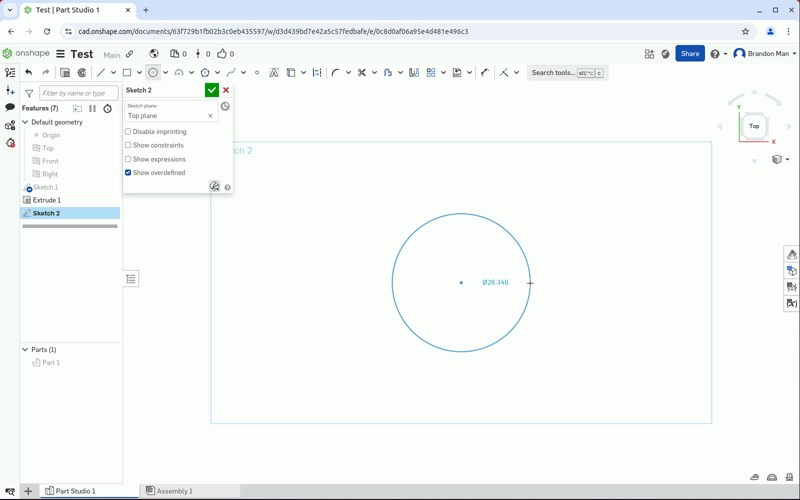
click(530, 282)
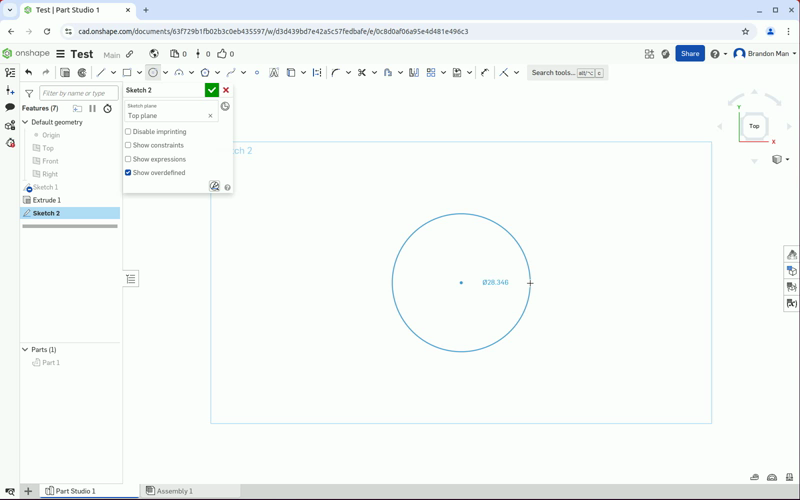
key(esc)
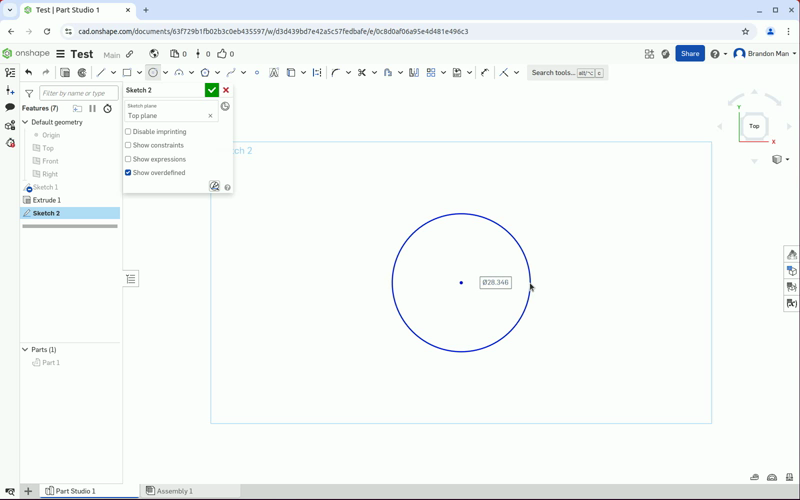
key(c)
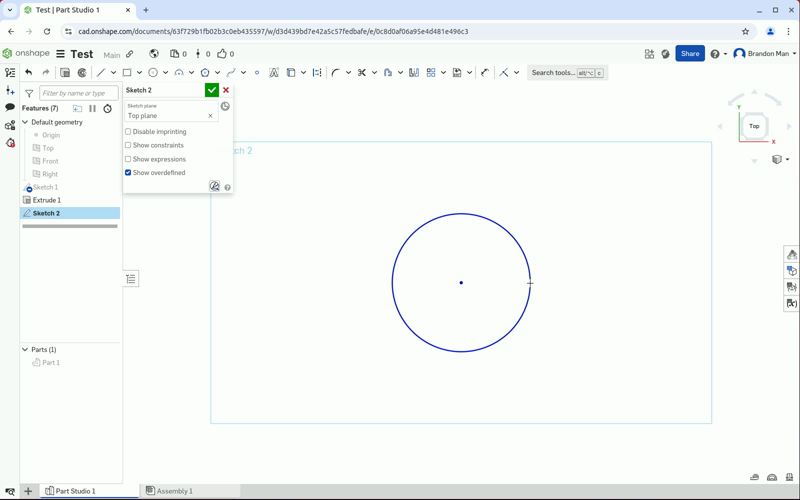
key_down(shift)
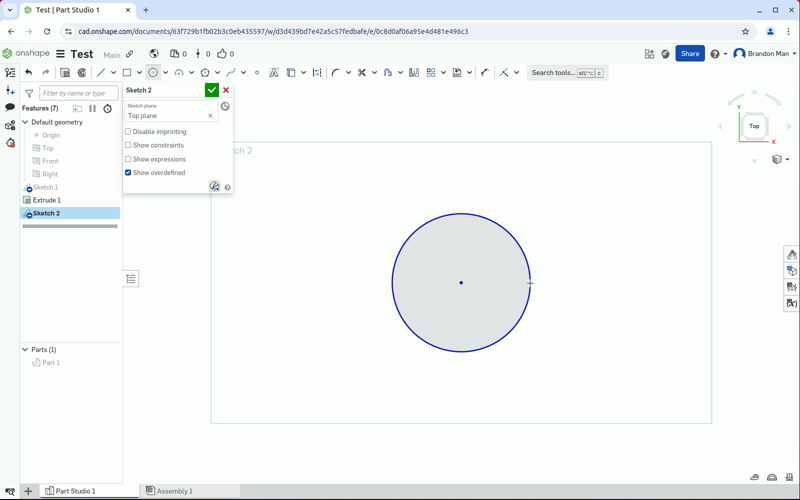
mouse_move(461, 282)
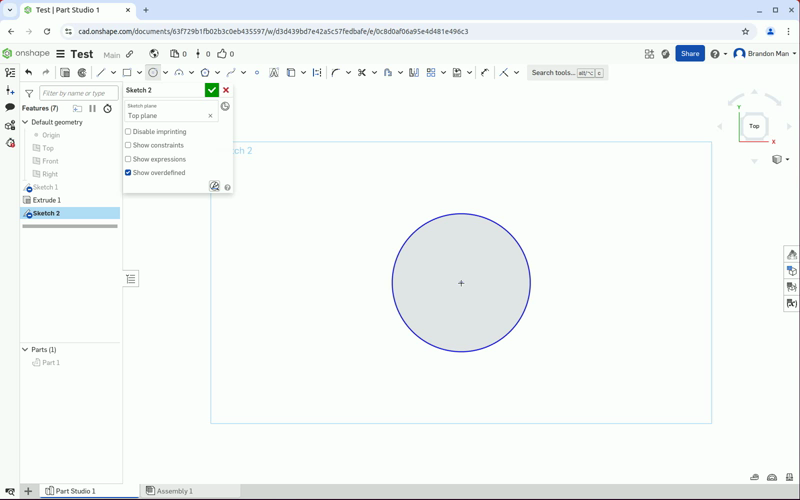
click(461, 282)
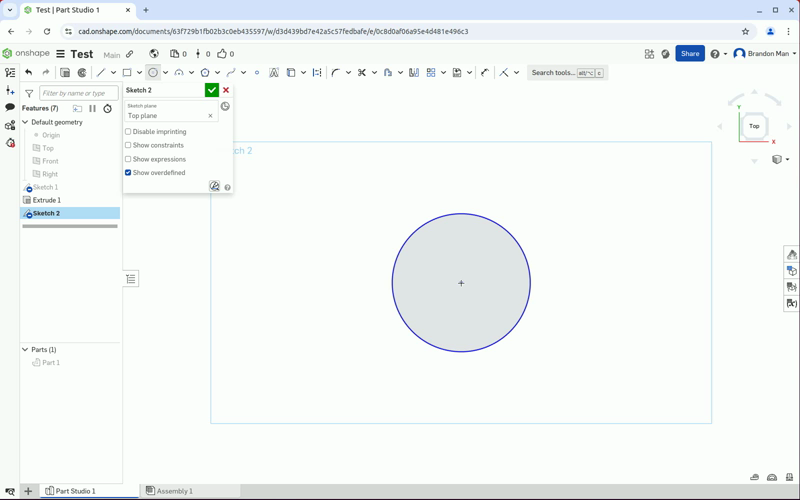
key_up(shift)
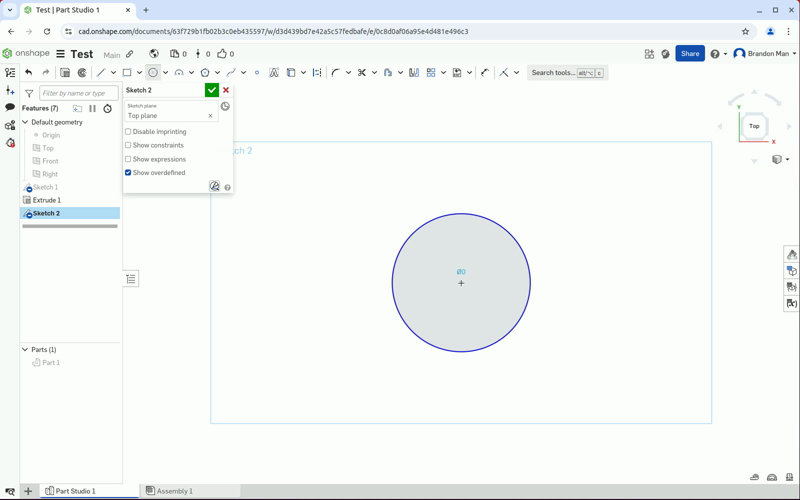
mouse_move(517, 282)
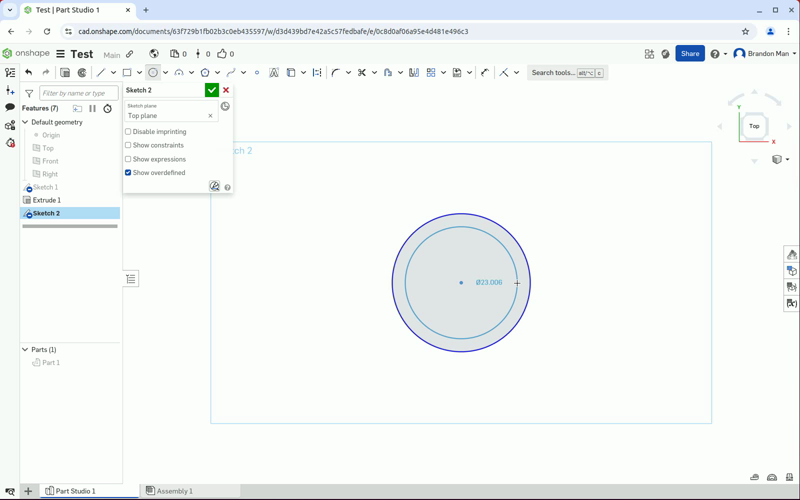
click(517, 282)
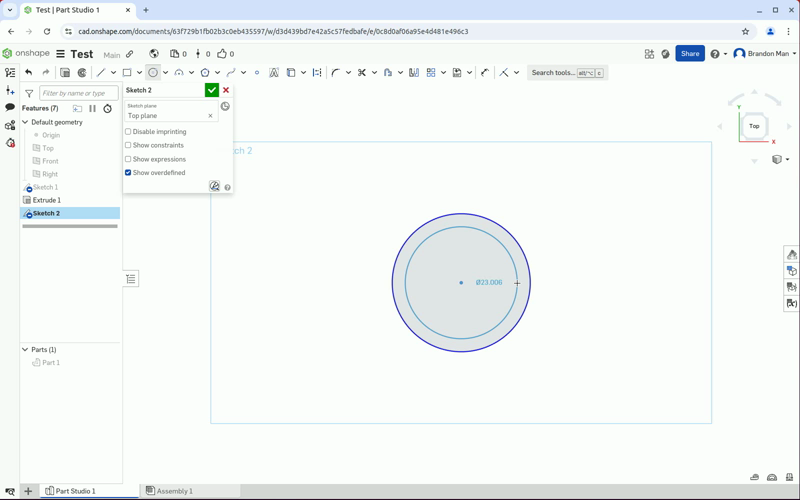
key(esc)
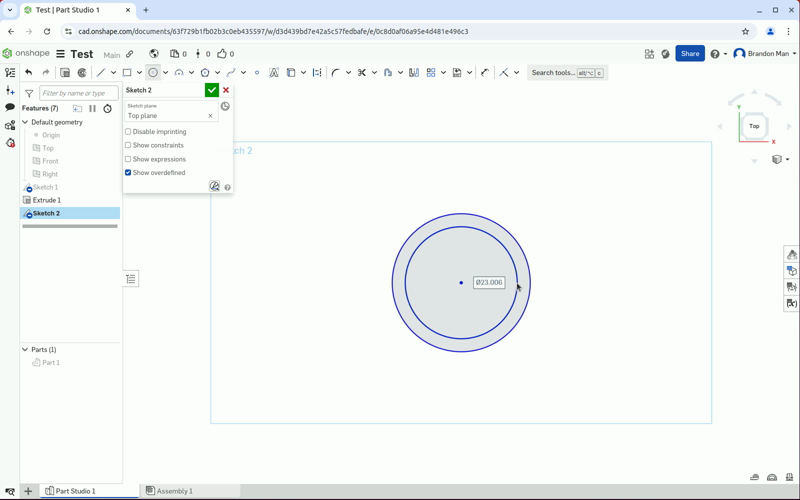
mouse_move(400, 302)
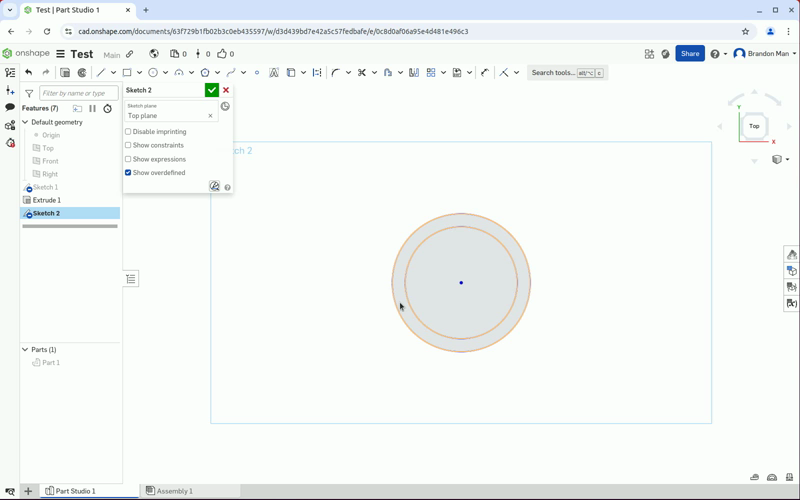
click(400, 302)
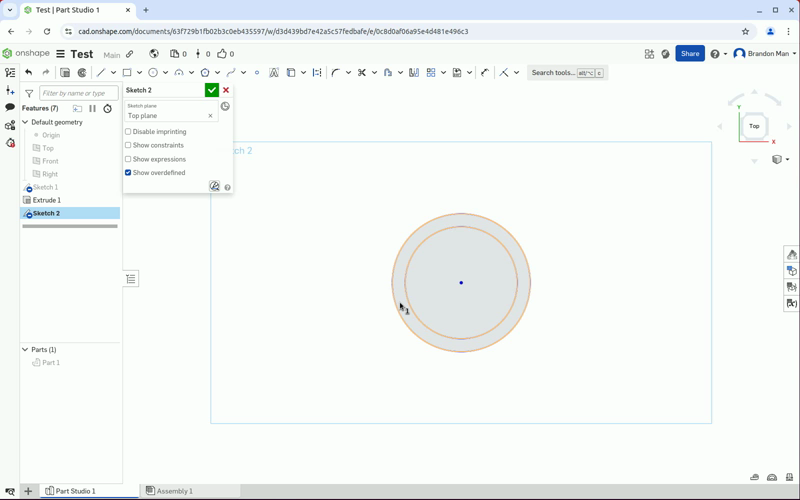
mouse_move(73, 352)
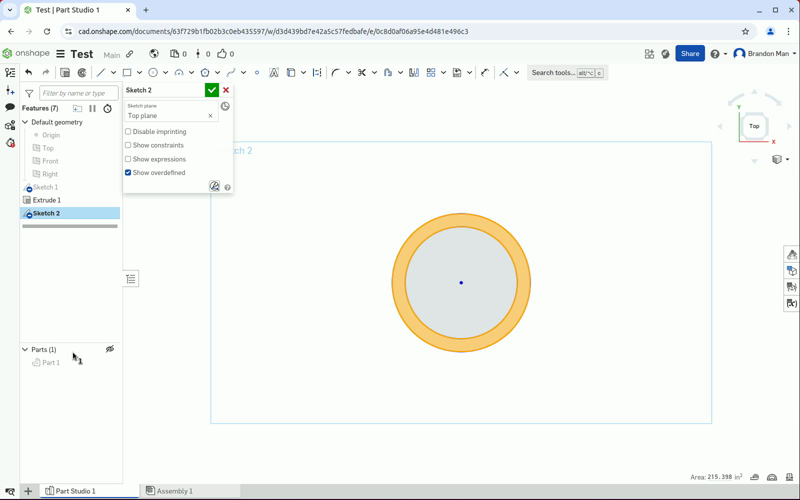
key(shift+y)
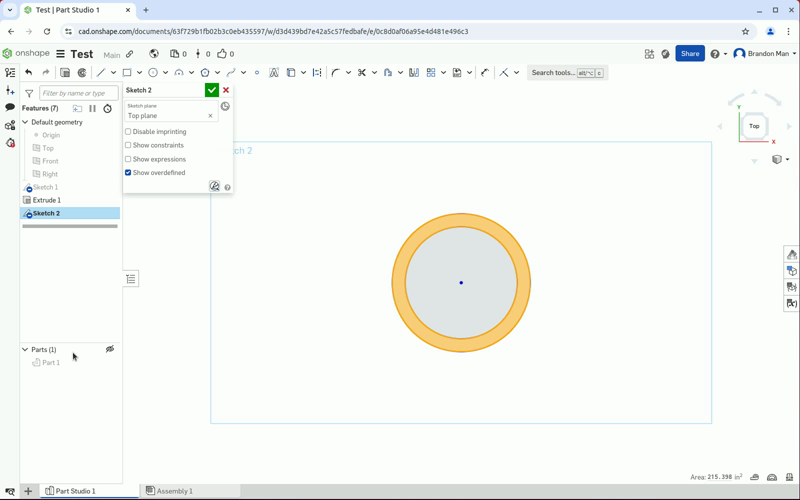
key(shift+e)
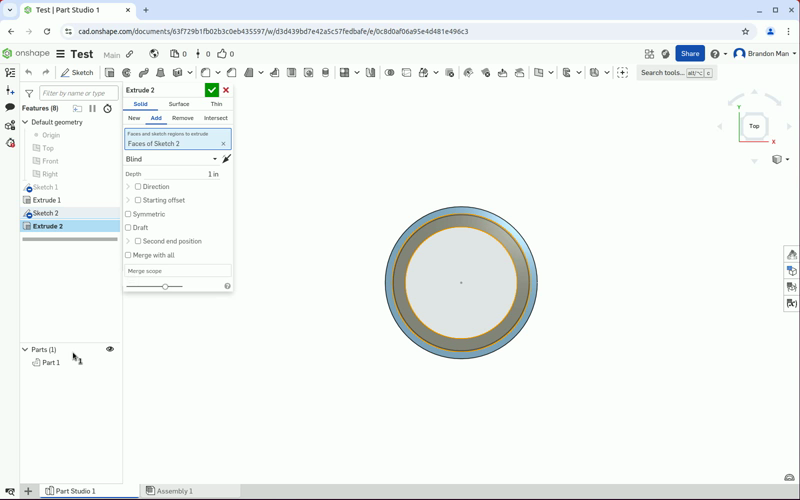
mouse_move(143, 106)
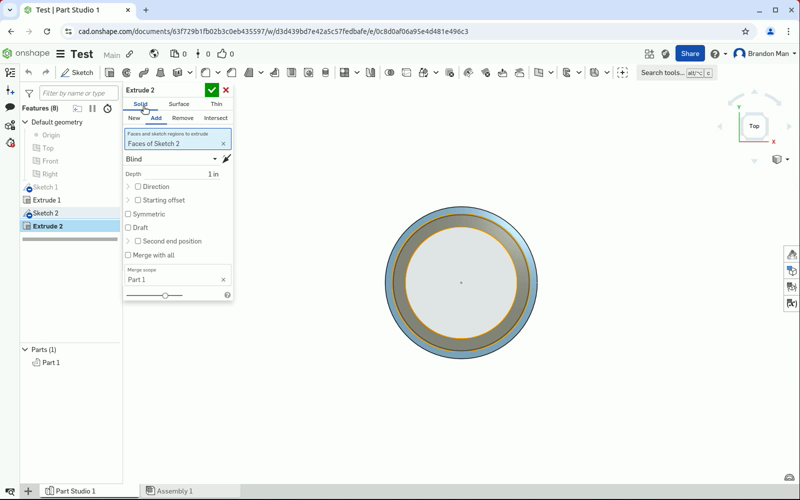
click(143, 106)
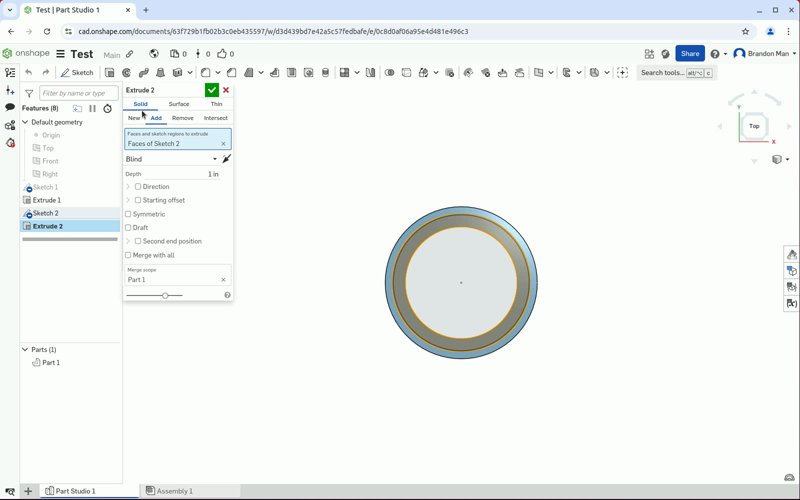
mouse_move(137, 120)
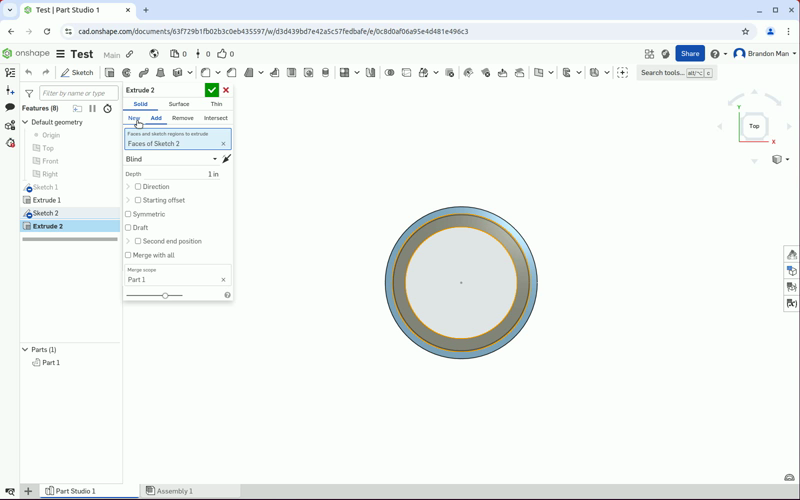
click(137, 120)
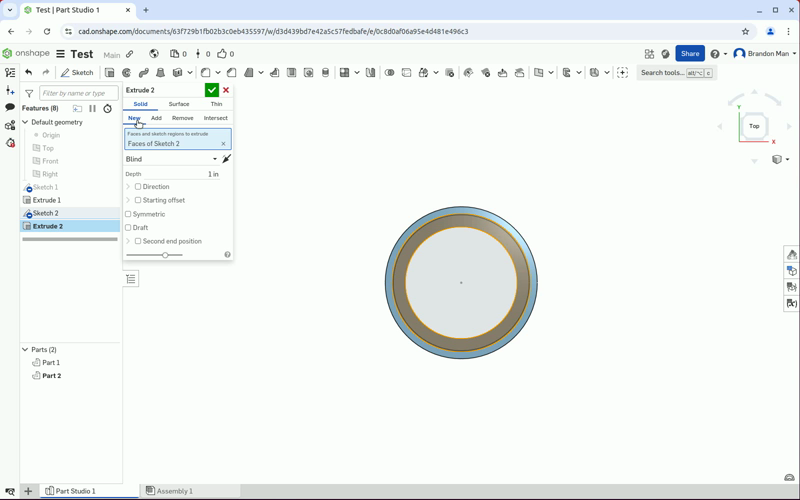
key(tab, 4)
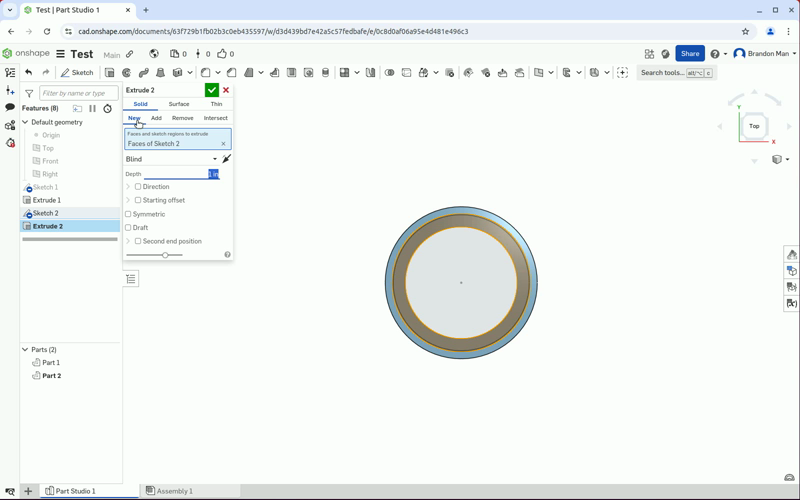
text(1.204)
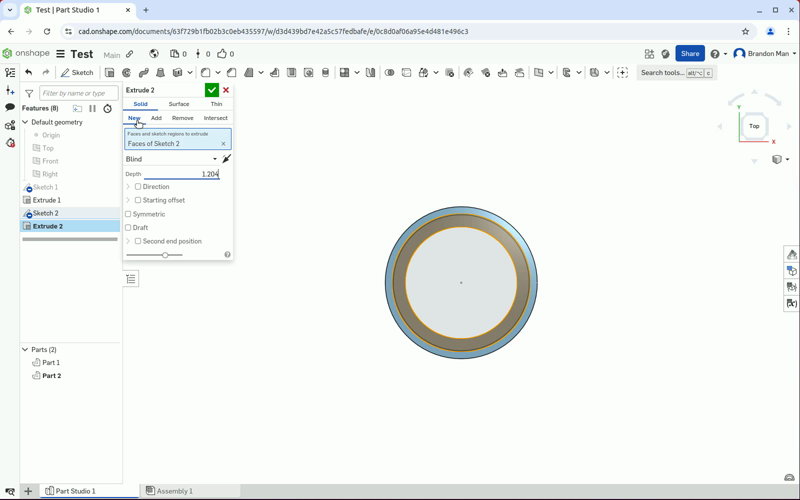
key(enter)
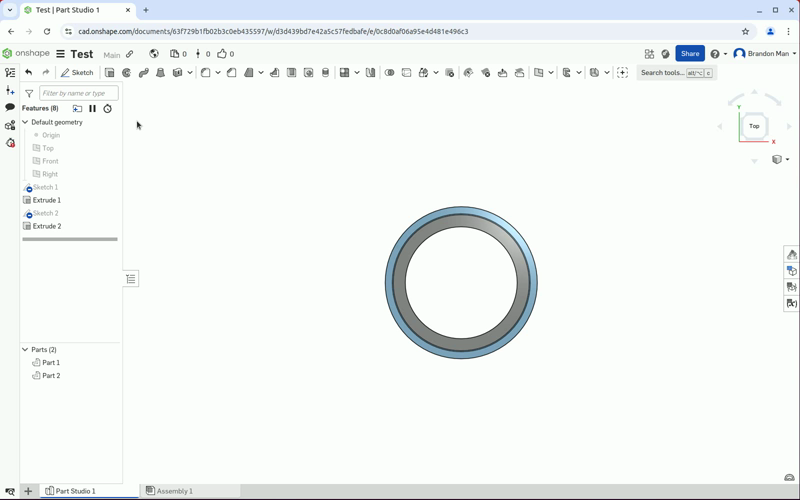
key(shift+h)
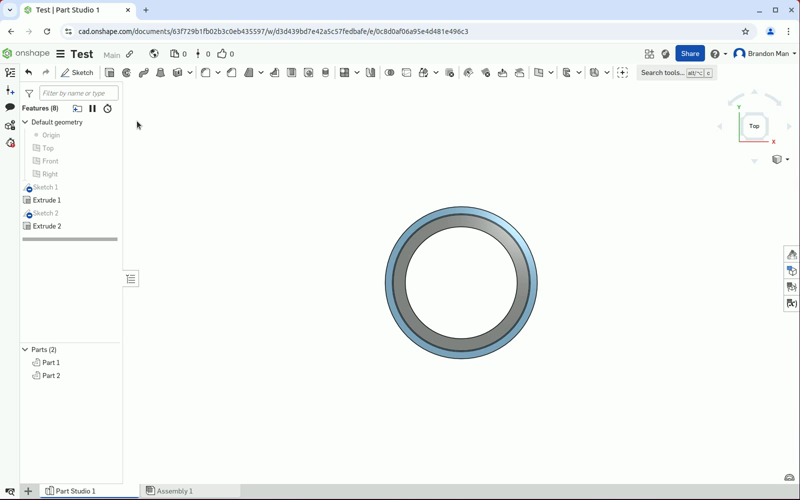
key(shift+h)
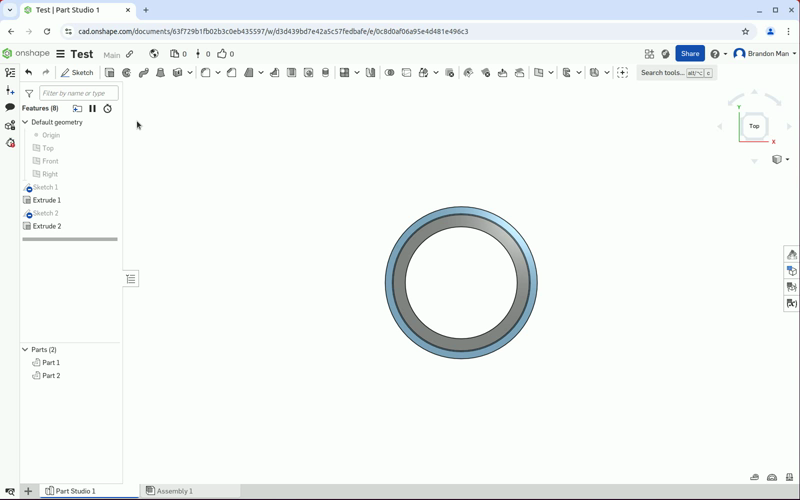
mouse_move(73, 189)
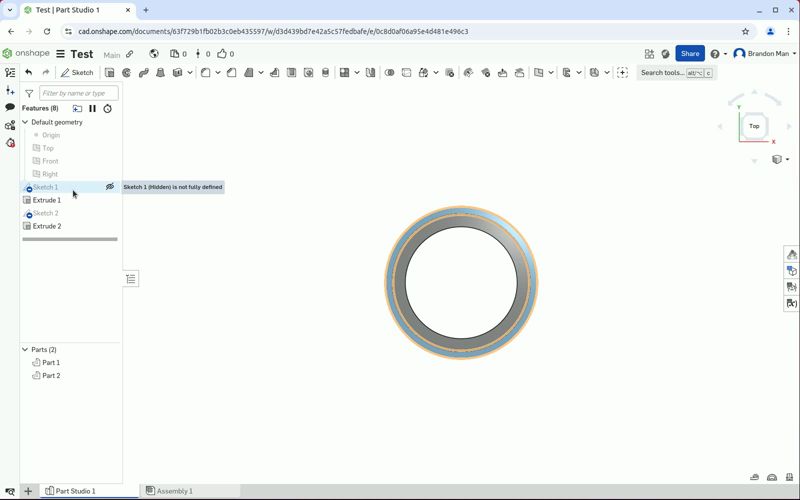
click(73, 189)
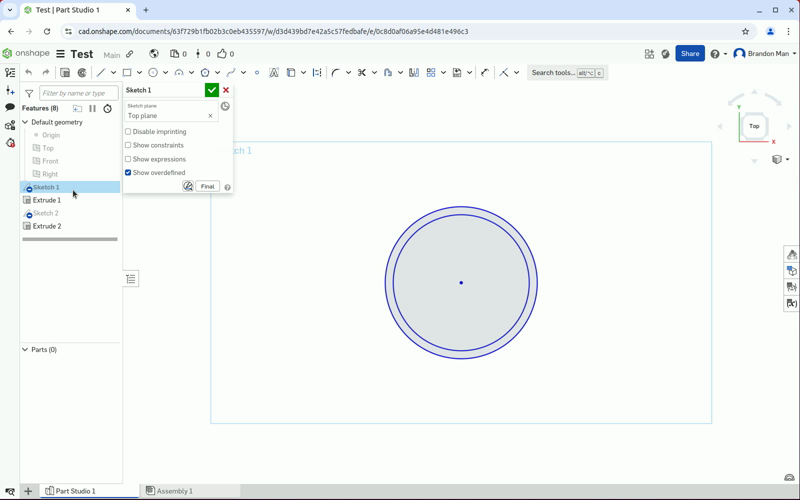
mouse_move(229, 92)
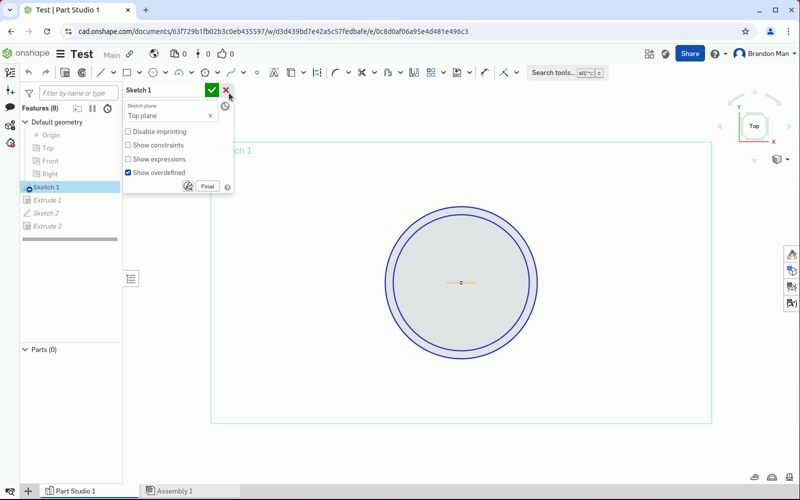
click(229, 92)
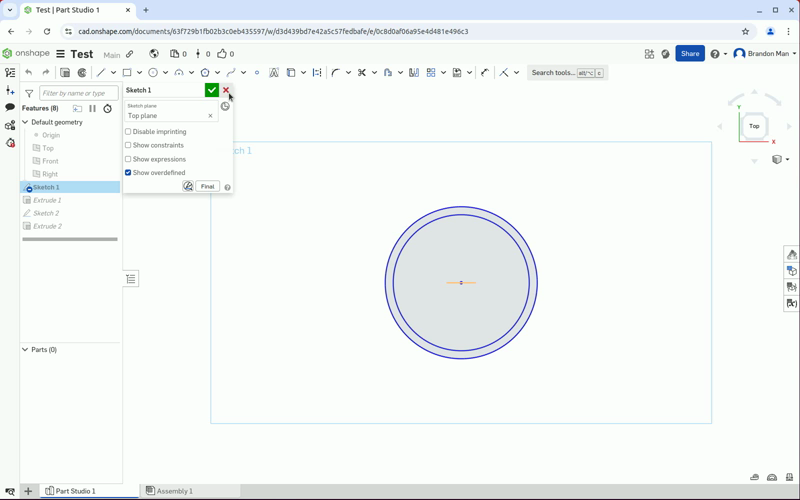
key(shift+s)
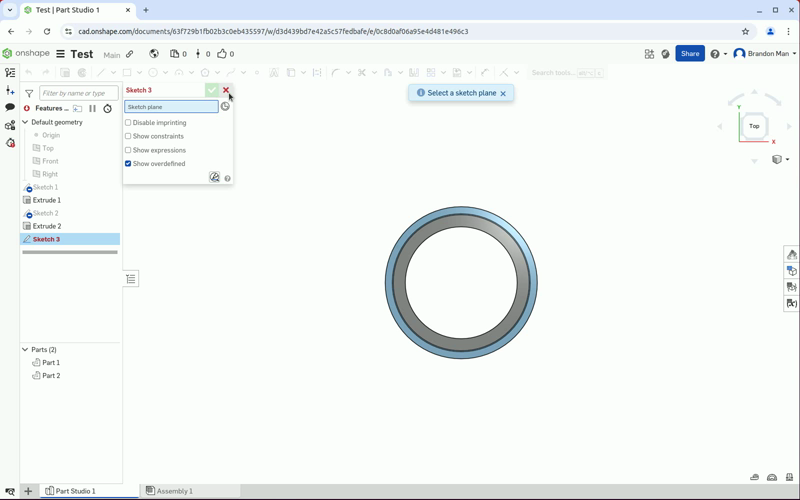
mouse_move(73, 150)
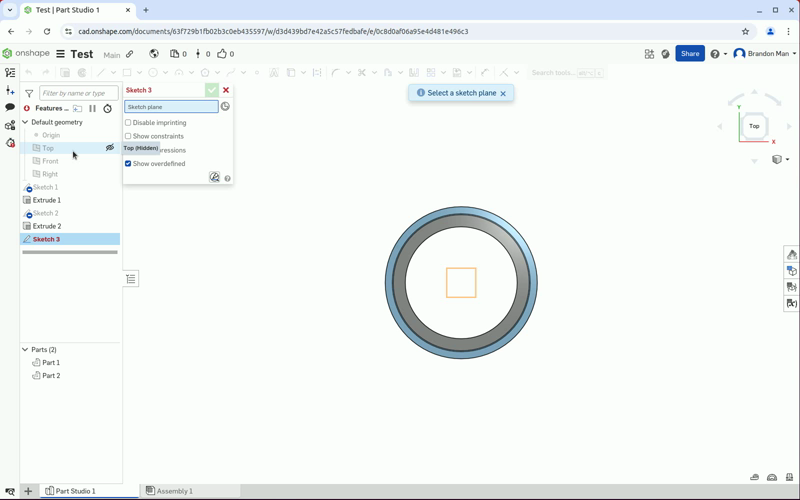
click(73, 150)
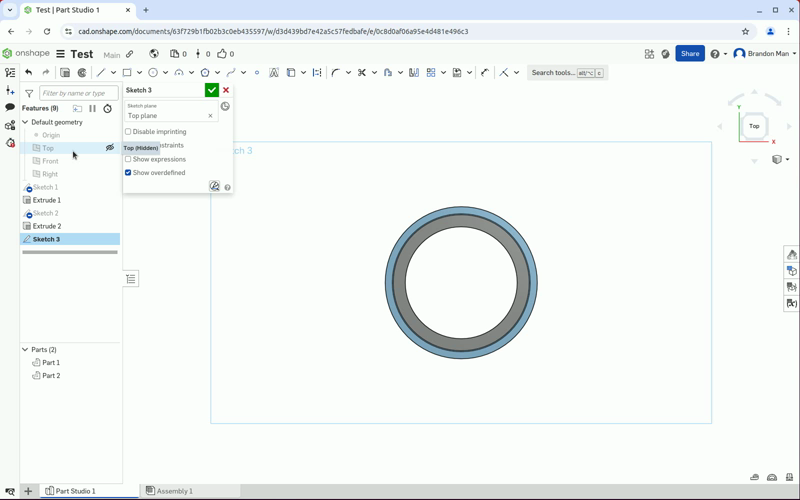
mouse_move(73, 352)
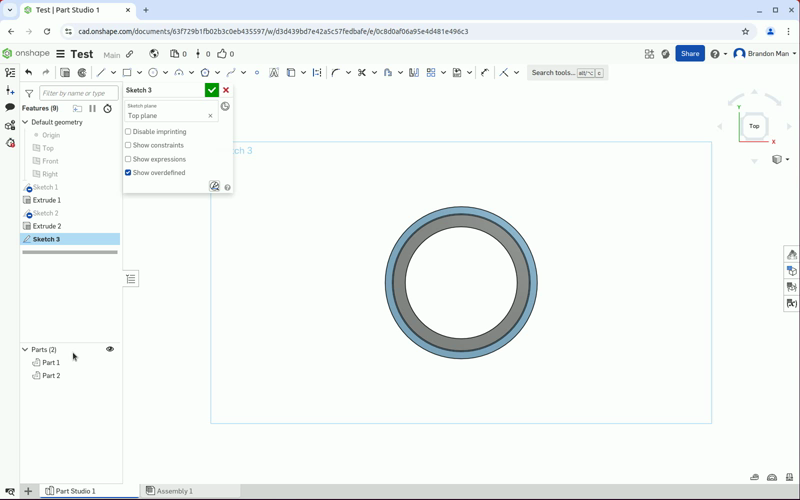
key(y)
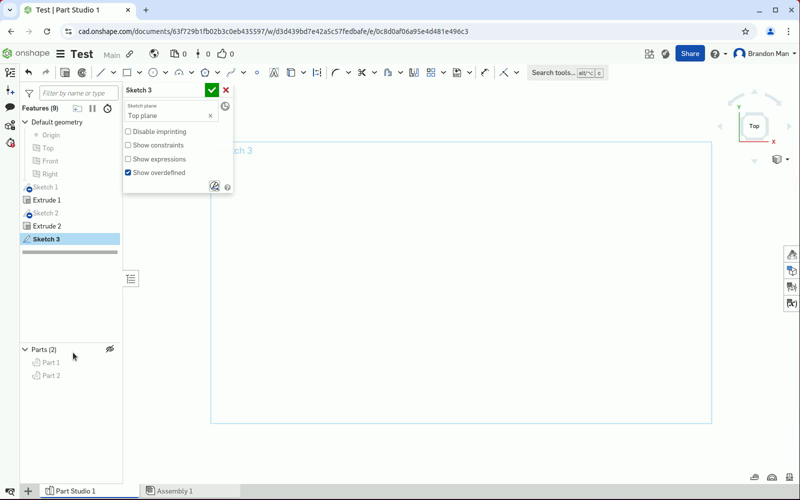
key(c)
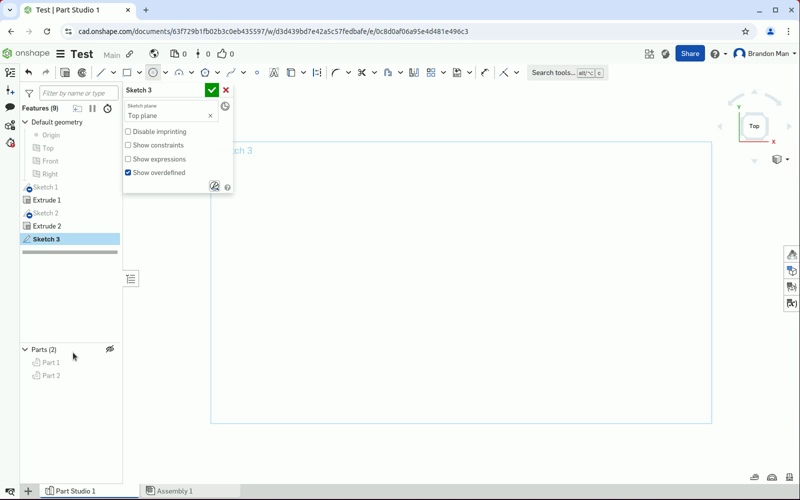
key_down(shift)
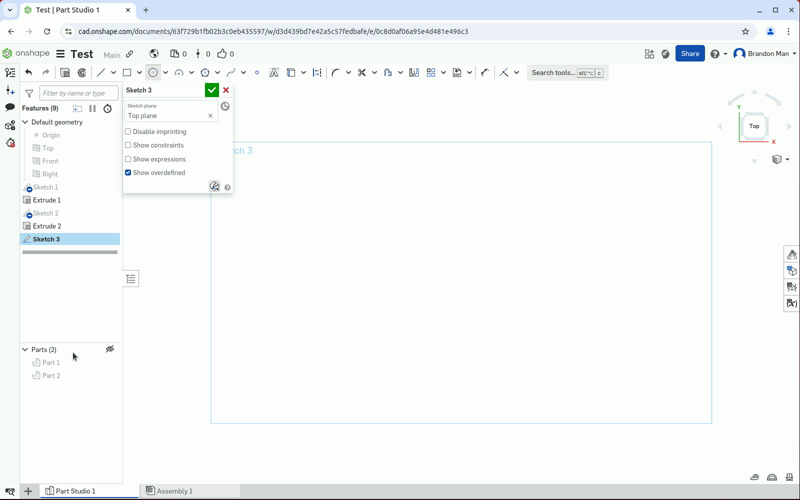
mouse_move(461, 282)
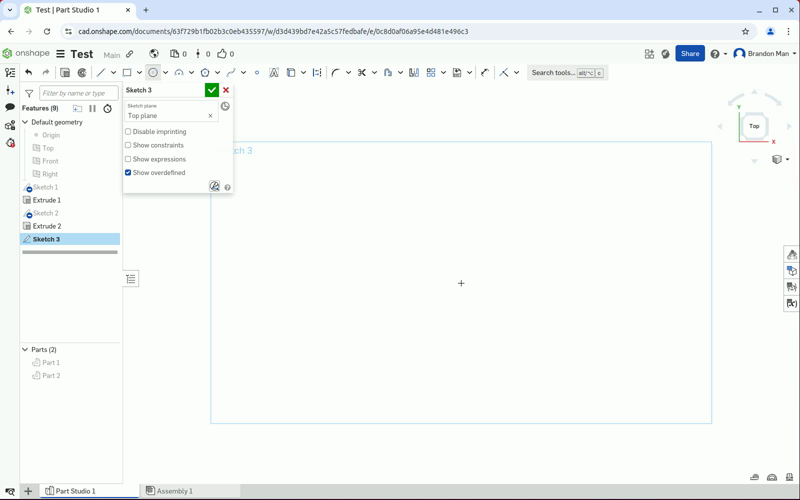
click(461, 282)
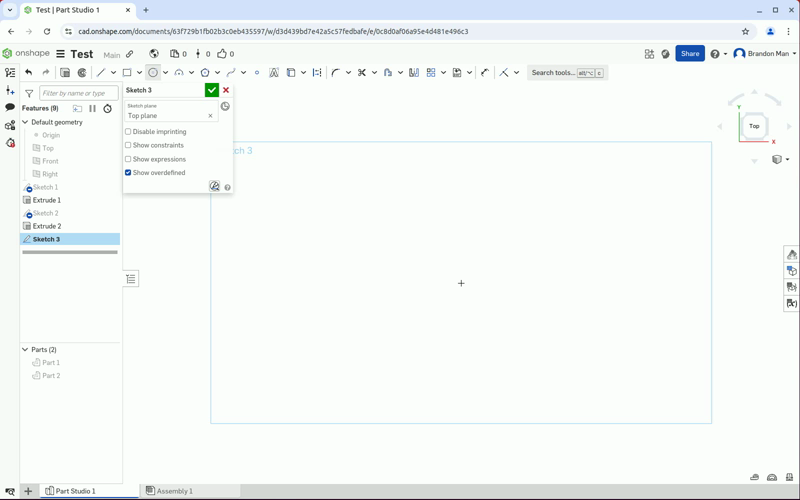
key_up(shift)
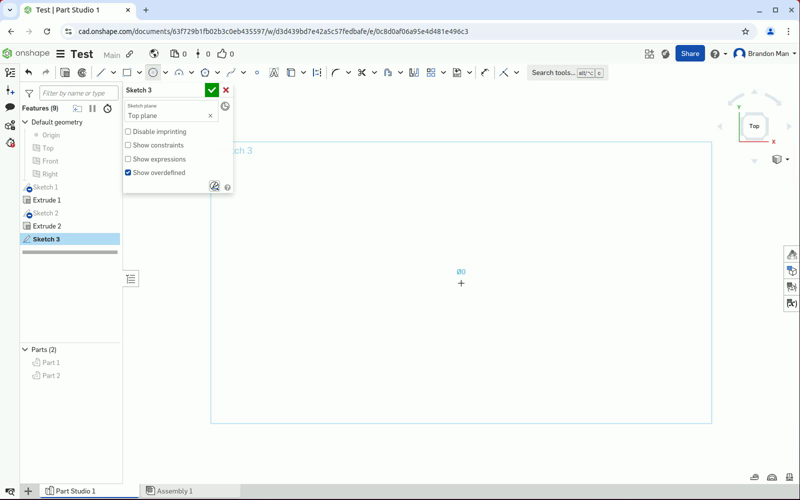
mouse_move(575, 282)
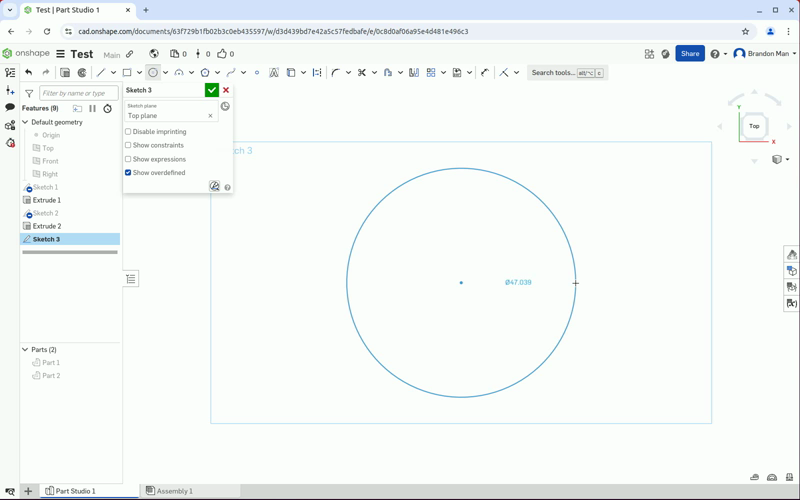
click(575, 282)
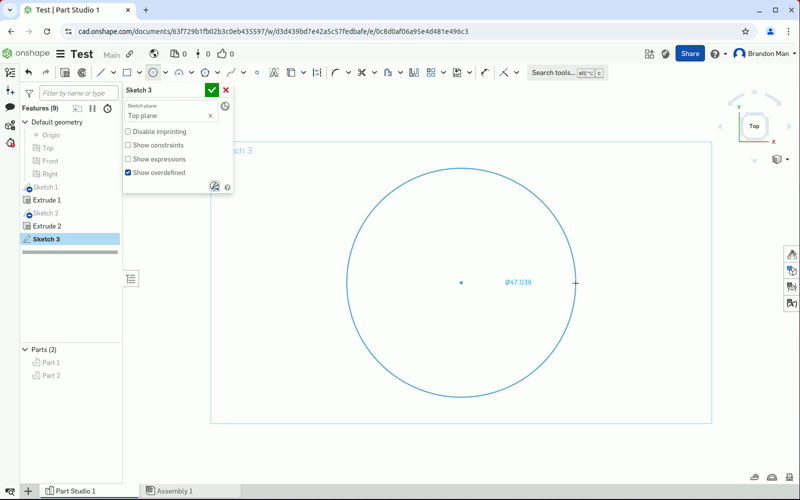
key(esc)
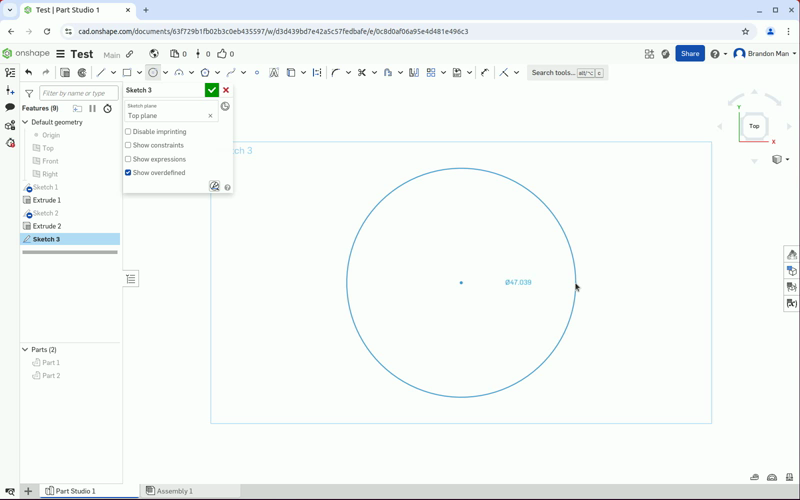
key(c)
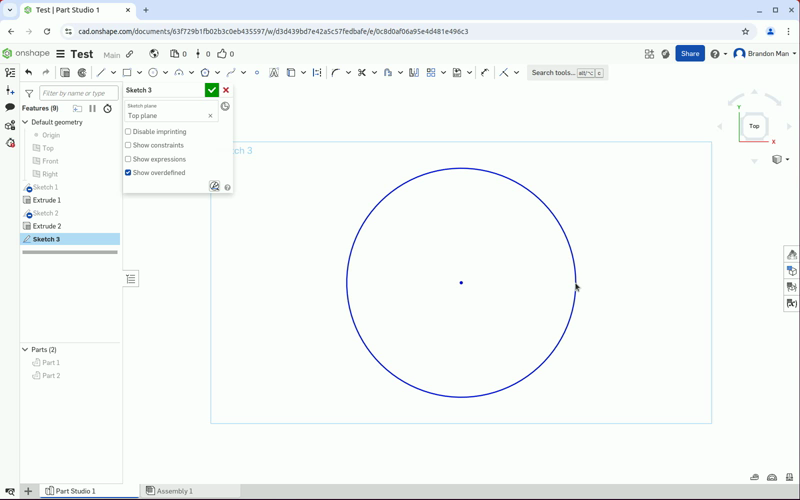
key_down(shift)
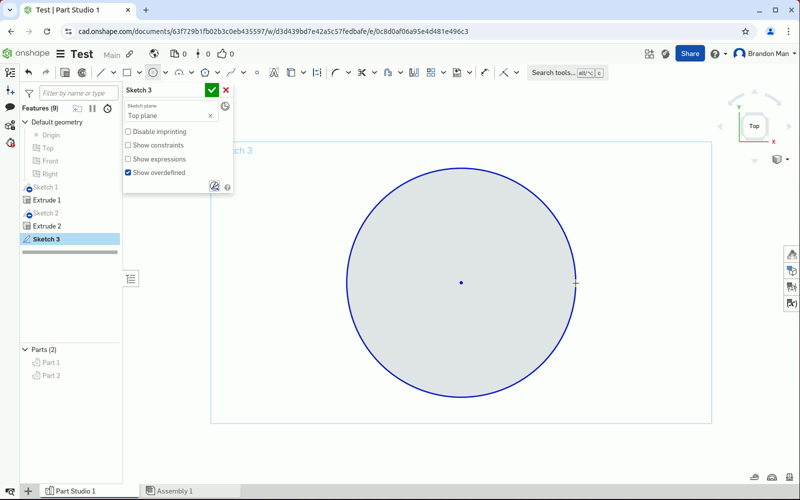
mouse_move(461, 282)
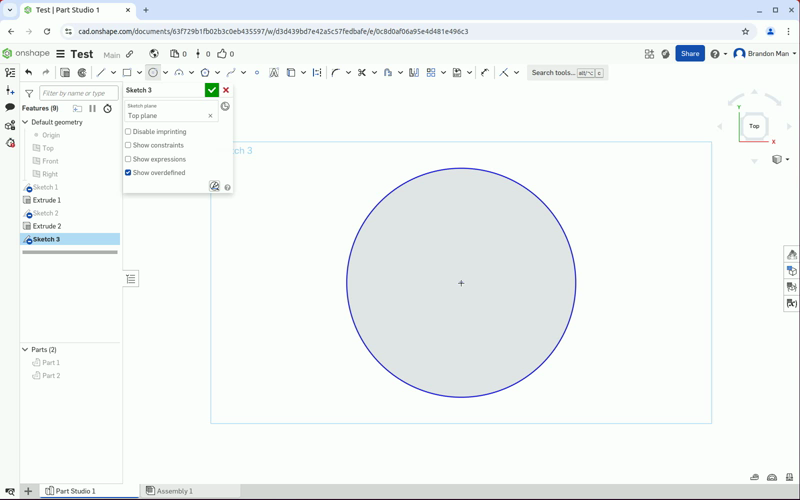
click(461, 282)
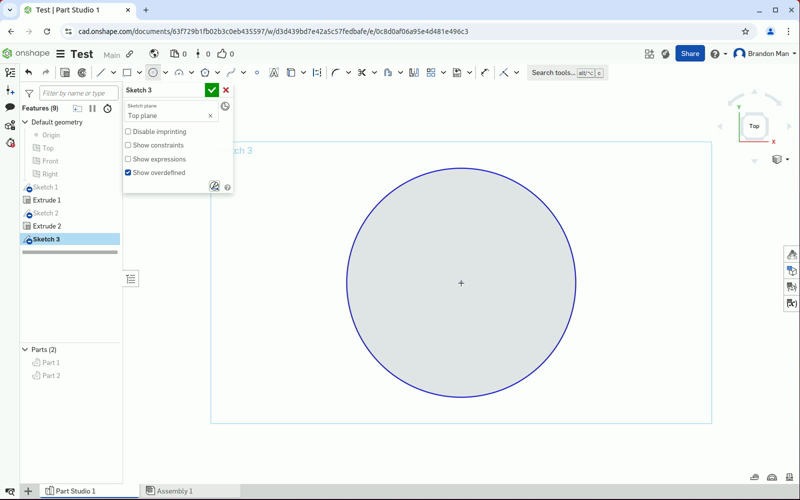
key_up(shift)
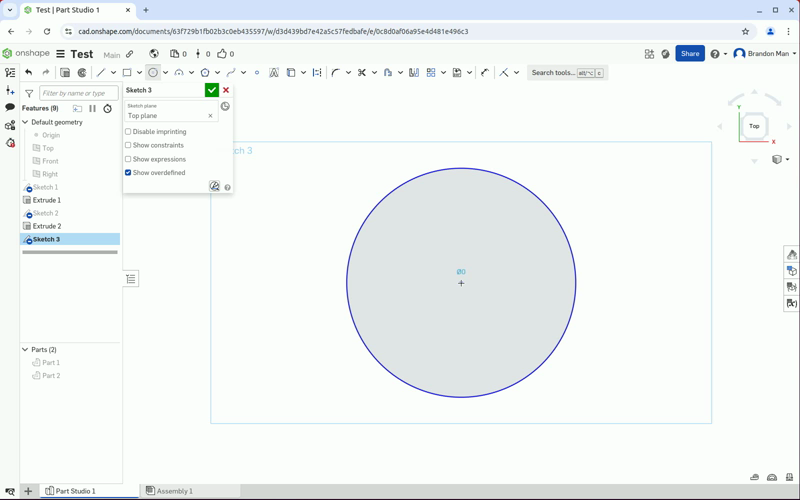
mouse_move(535, 282)
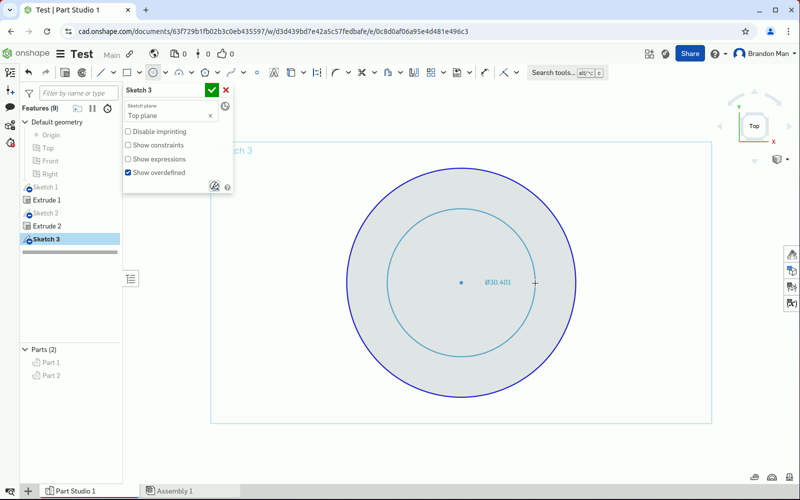
click(535, 282)
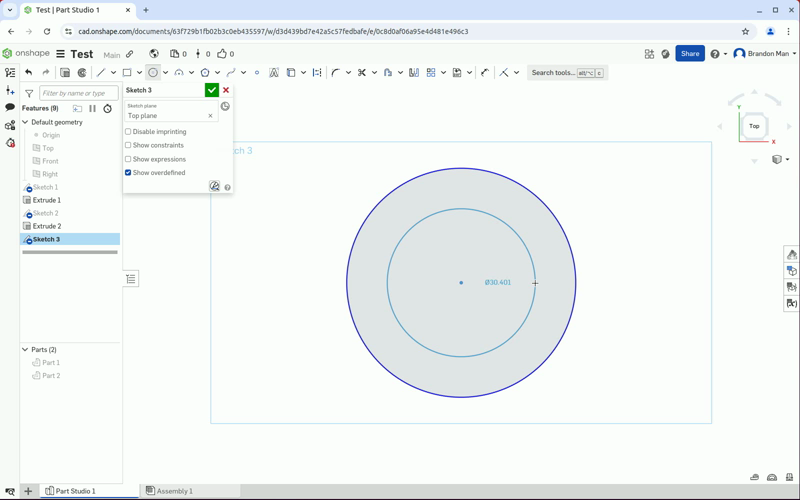
key(esc)
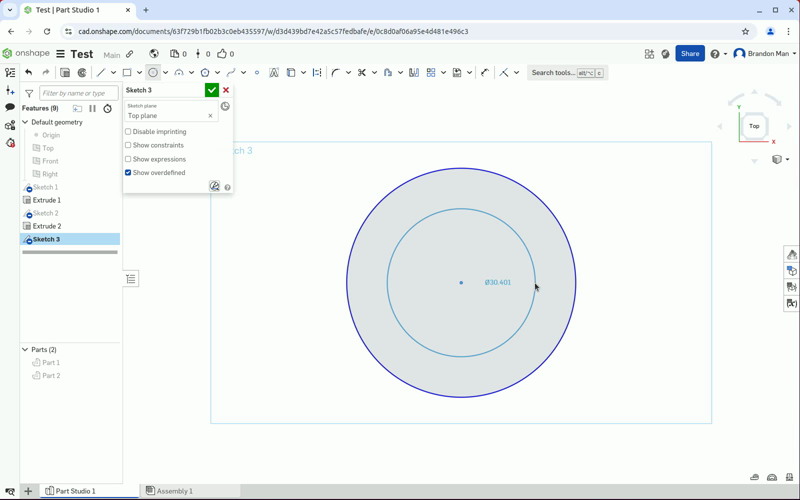
mouse_move(457, 192)
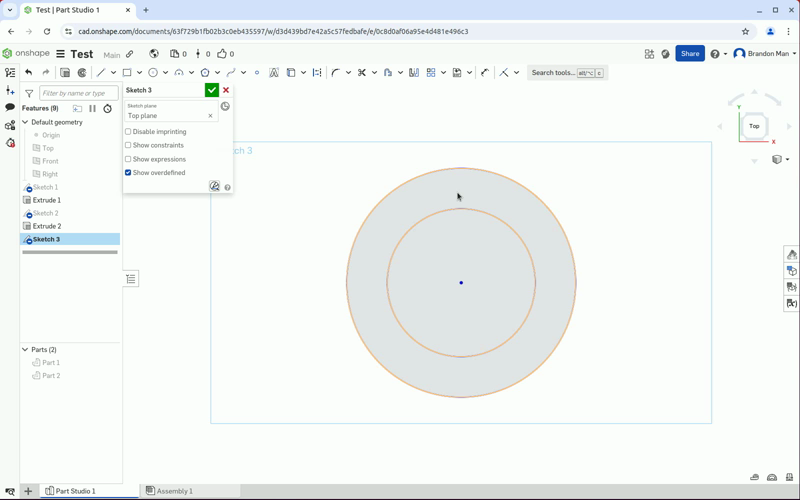
click(457, 192)
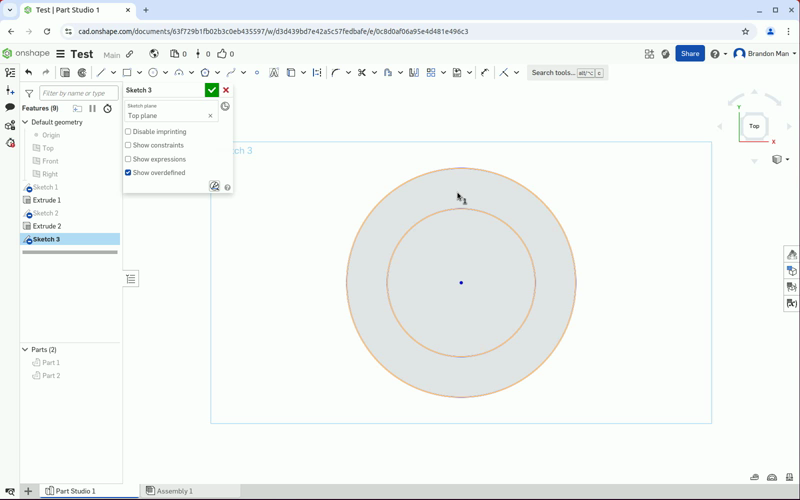
mouse_move(73, 352)
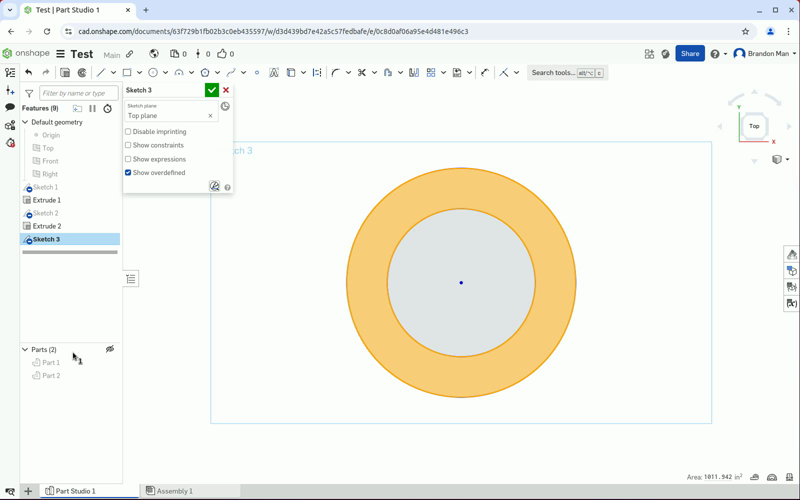
key(shift+y)
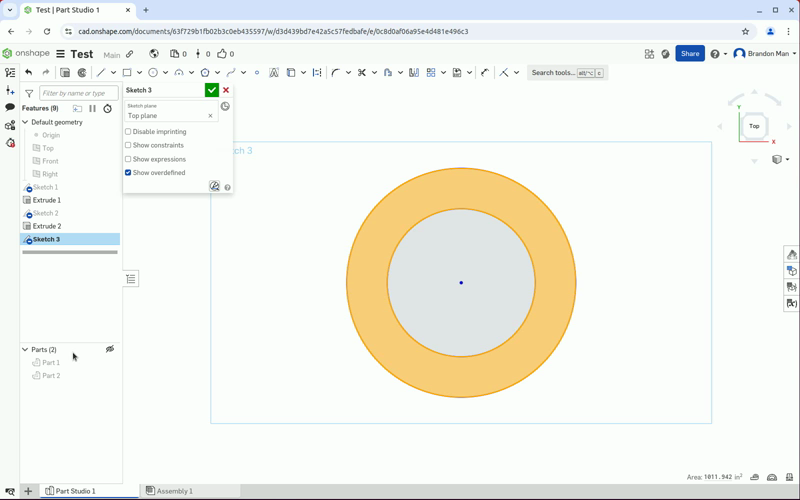
key(shift+e)
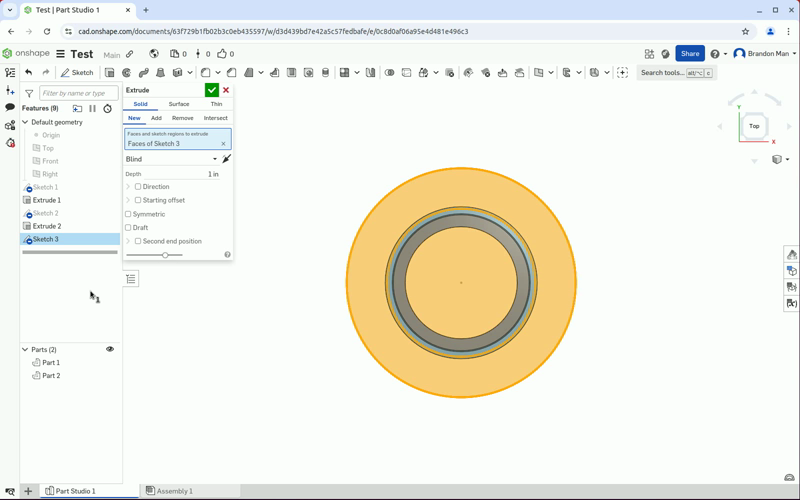
mouse_move(143, 106)
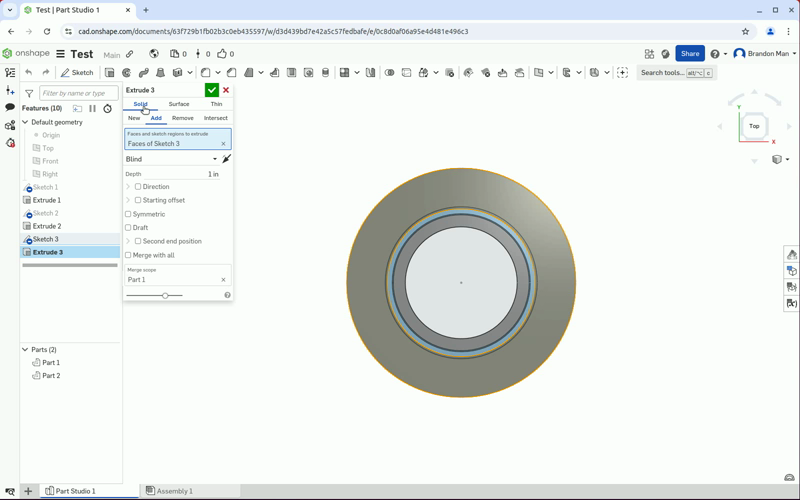
click(143, 106)
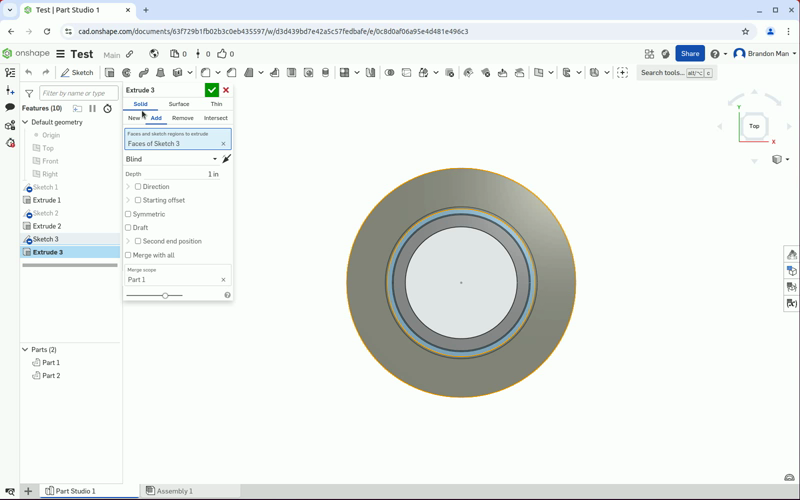
mouse_move(137, 120)
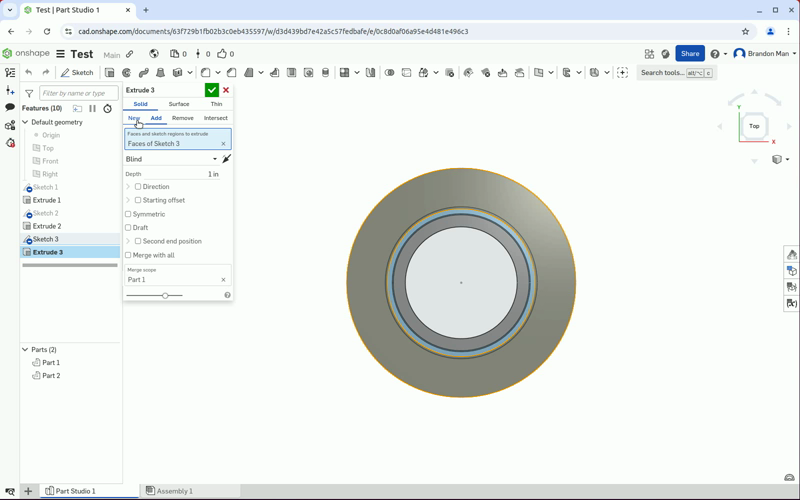
click(137, 120)
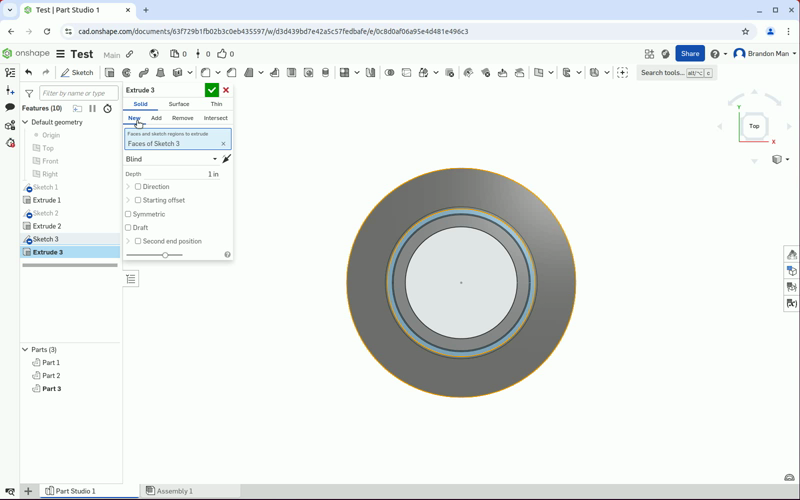
key(tab, 4)
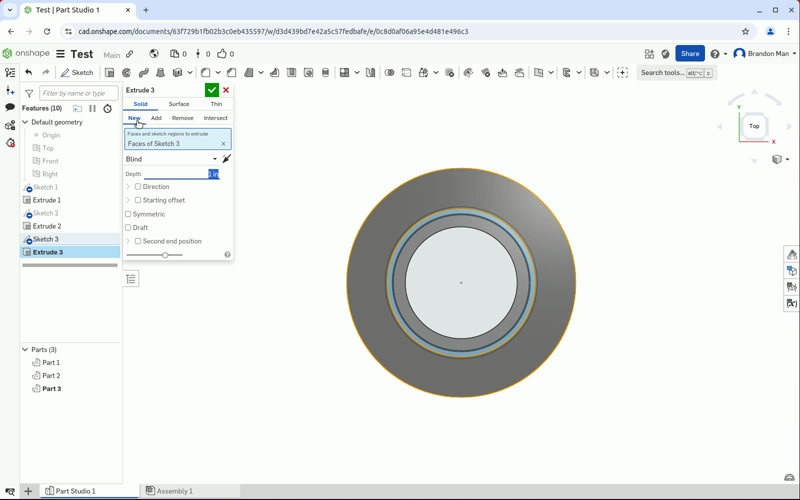
text(1.204)
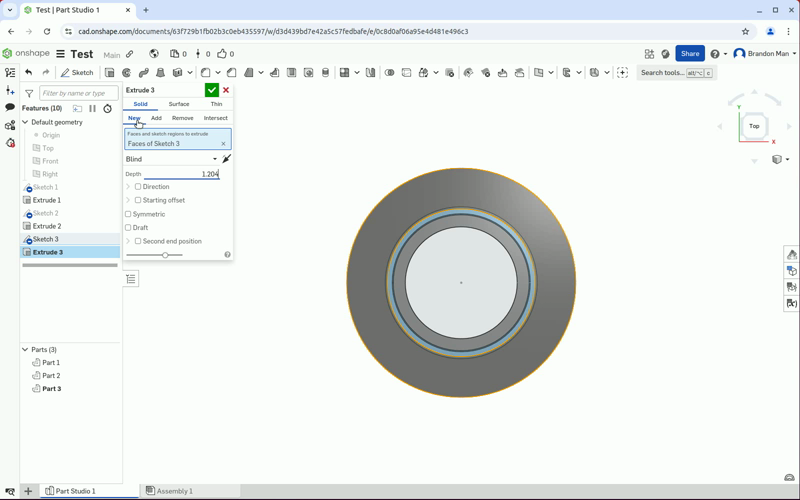
key(enter)
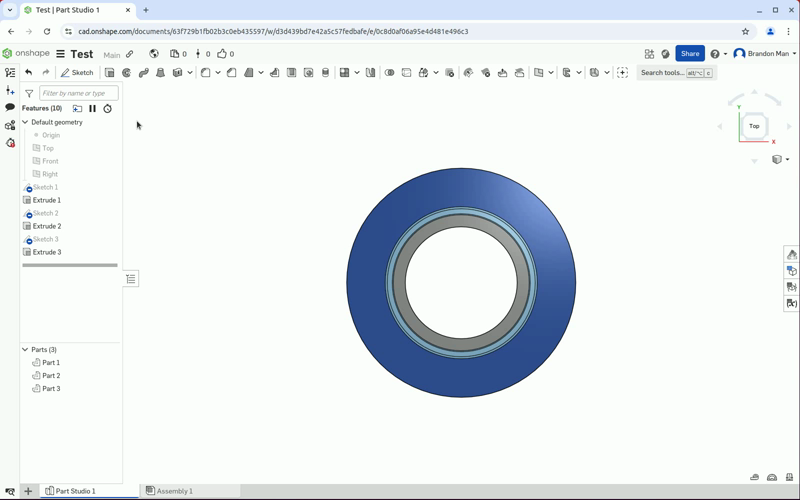
key(shift+h)
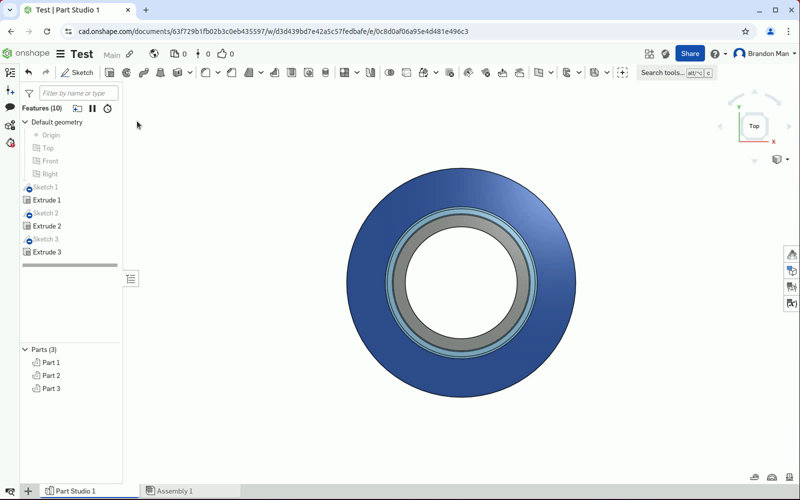
key(shift+h)
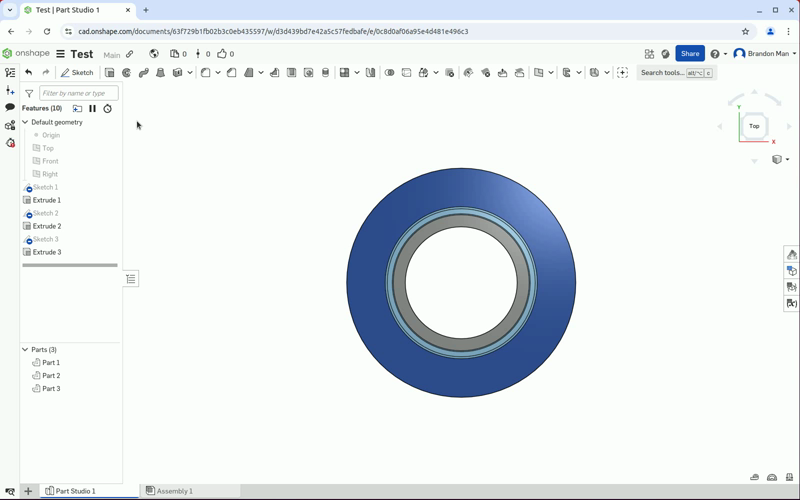
mouse_move(73, 189)
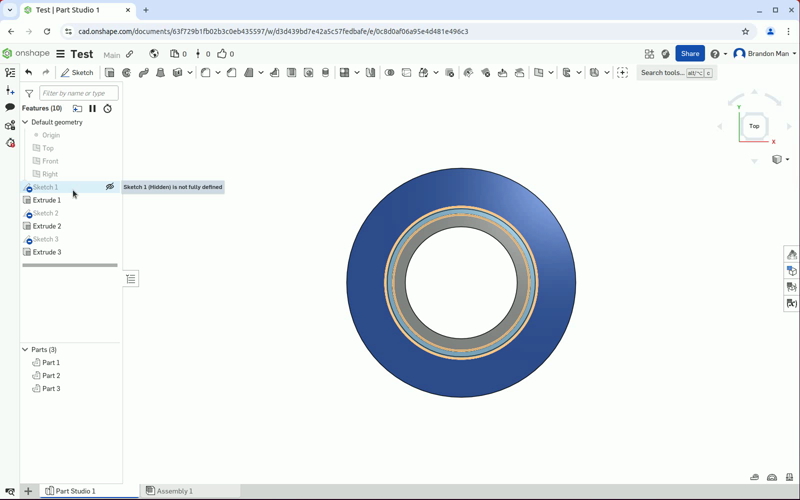
click(73, 189)
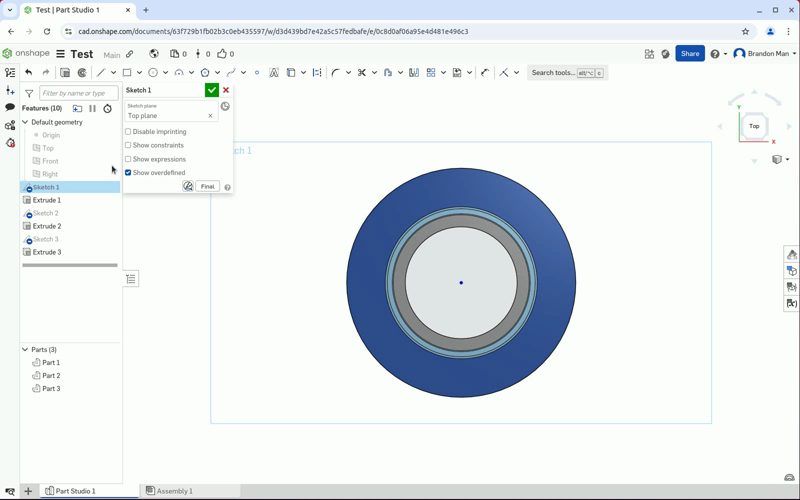
mouse_move(229, 92)
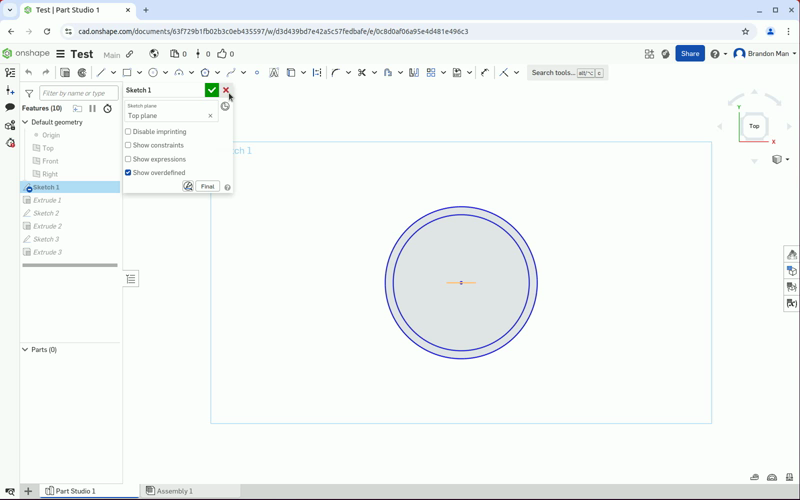
click(229, 92)
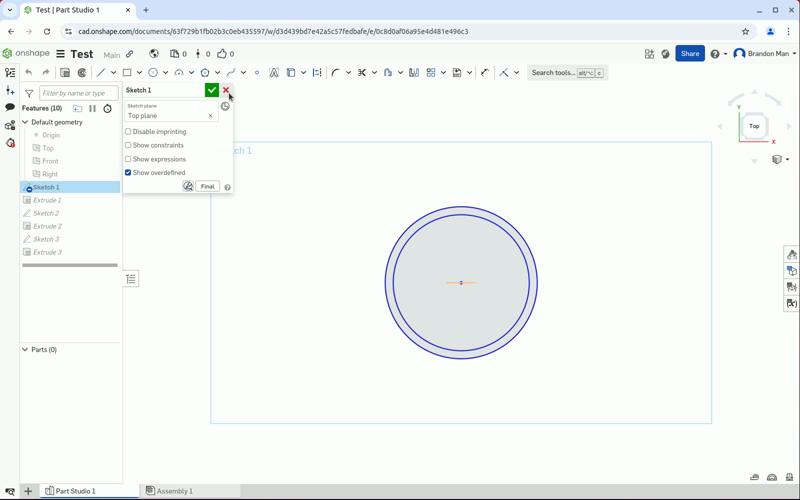
key(shift+s)
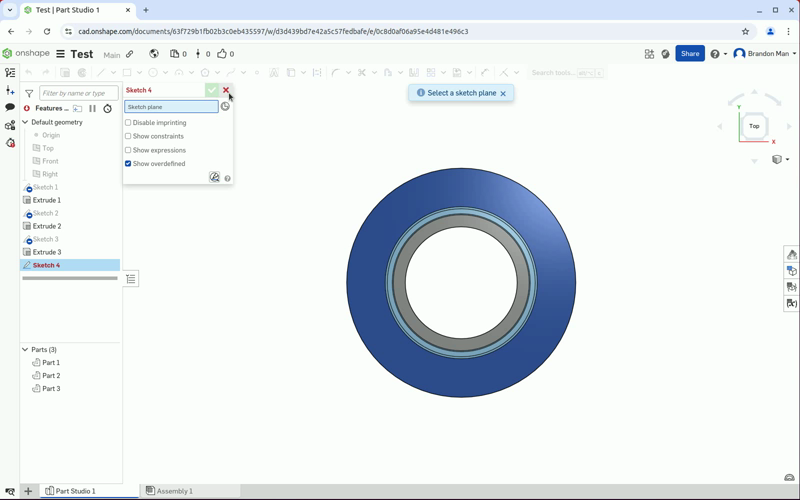
mouse_move(73, 150)
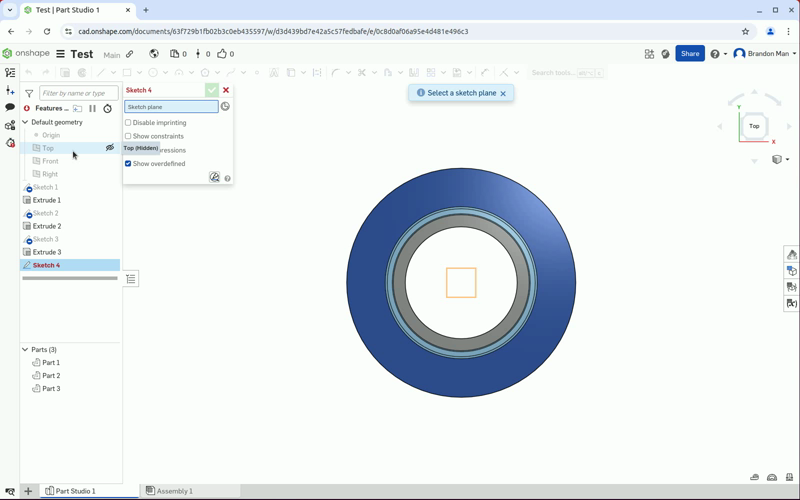
click(73, 150)
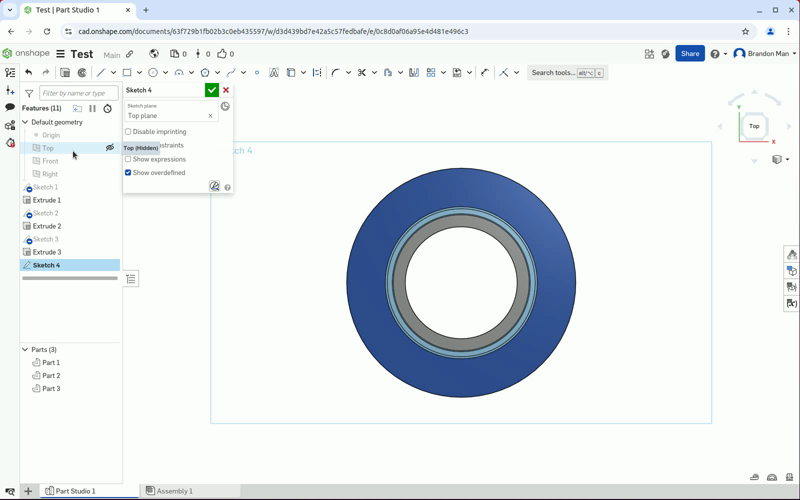
mouse_move(73, 352)
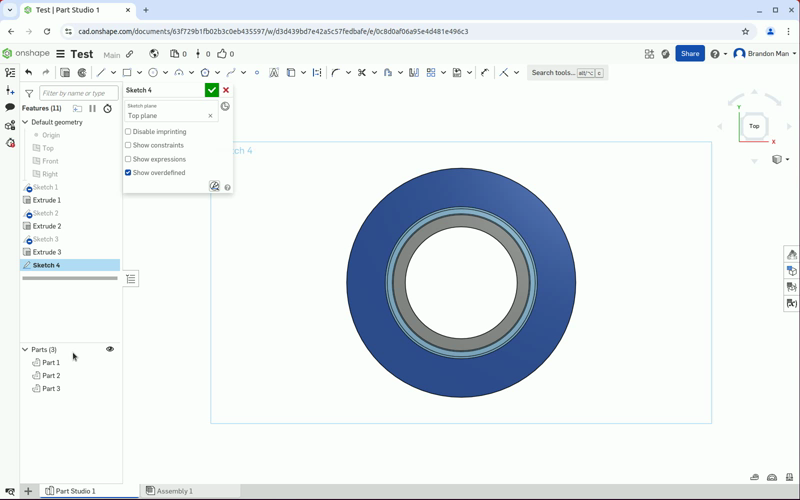
key(y)
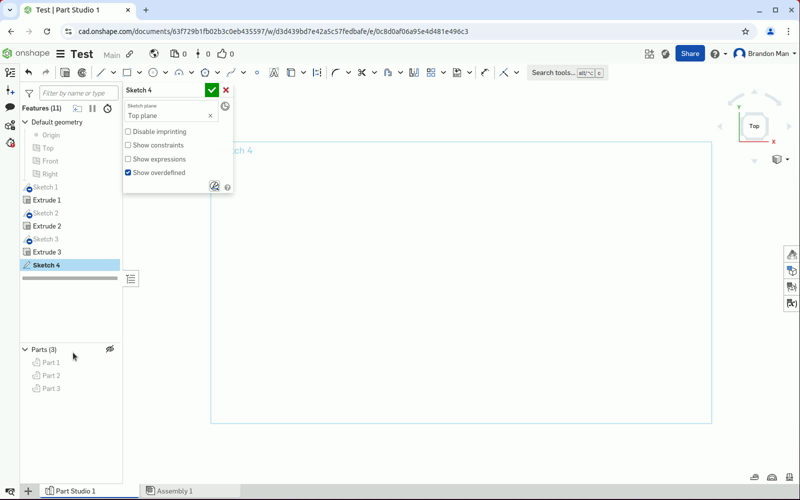
key(c)
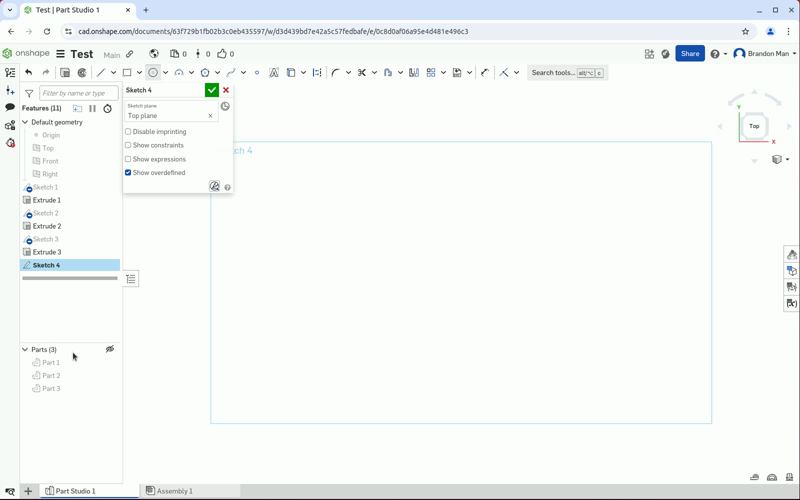
key_down(shift)
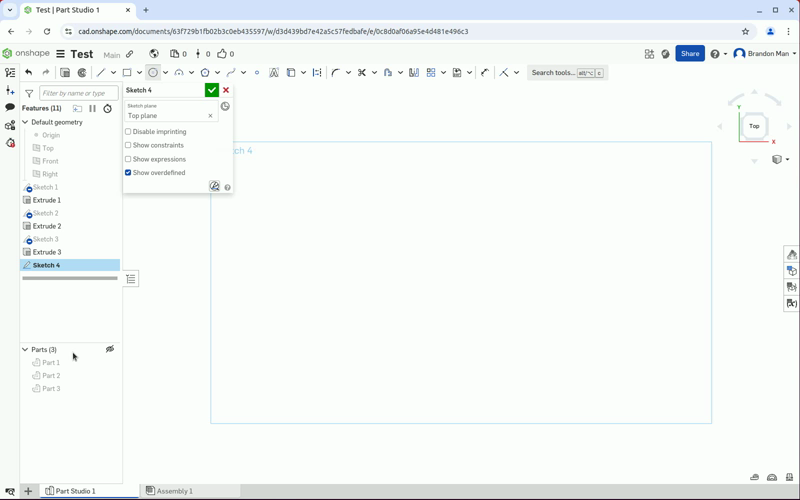
mouse_move(461, 282)
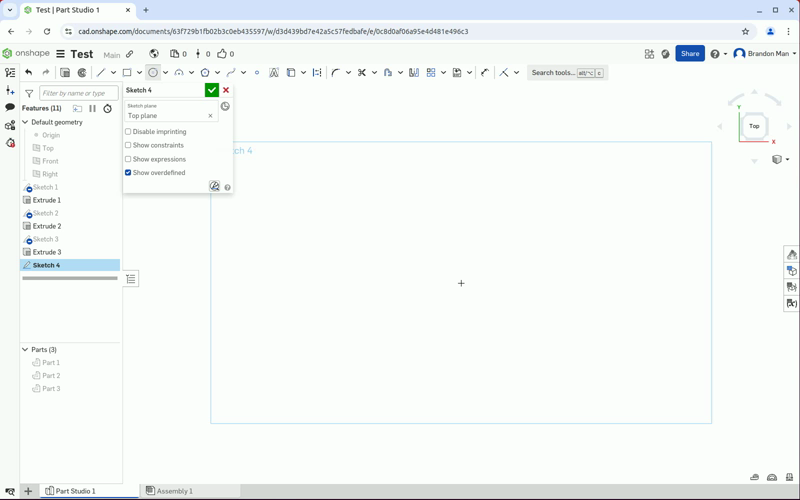
click(461, 282)
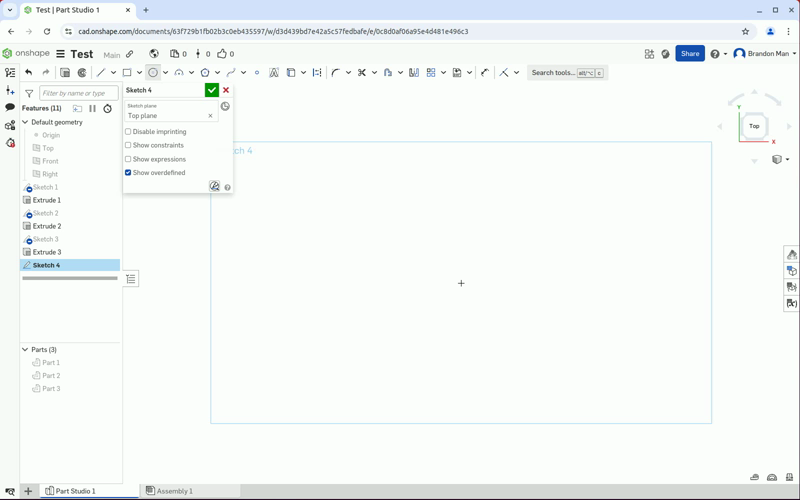
key_up(shift)
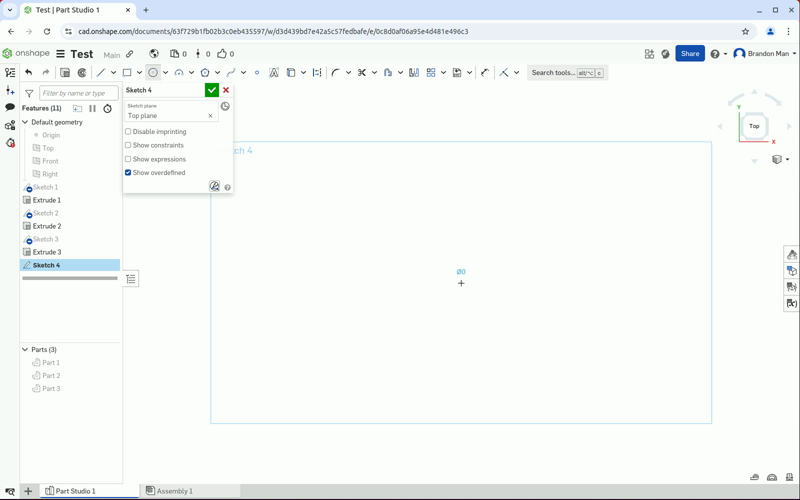
mouse_move(537, 282)
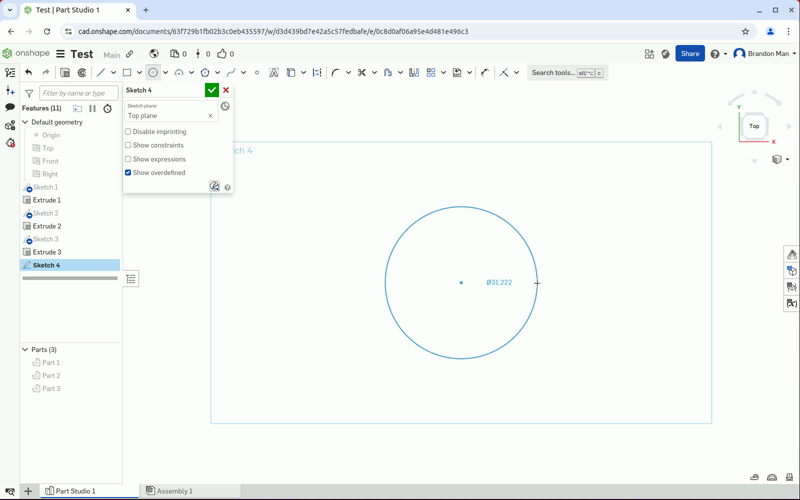
click(537, 282)
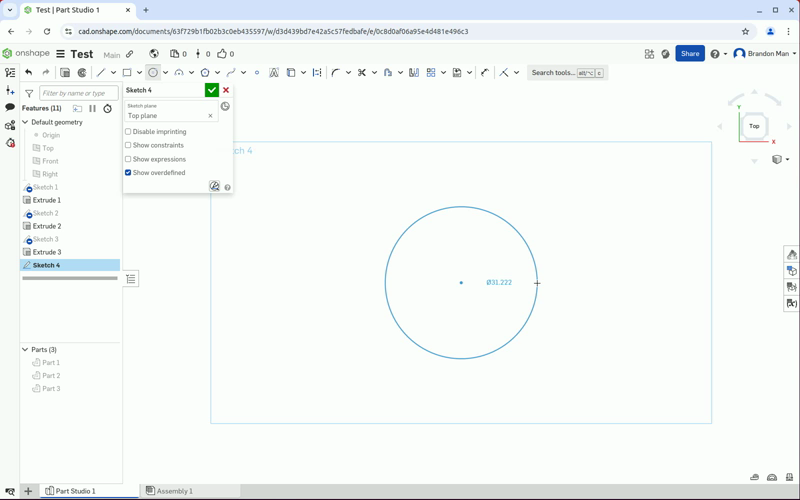
key(esc)
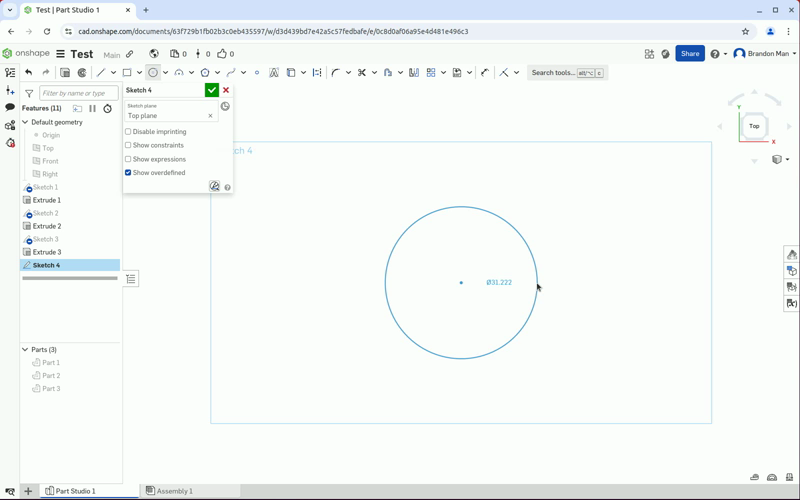
key(c)
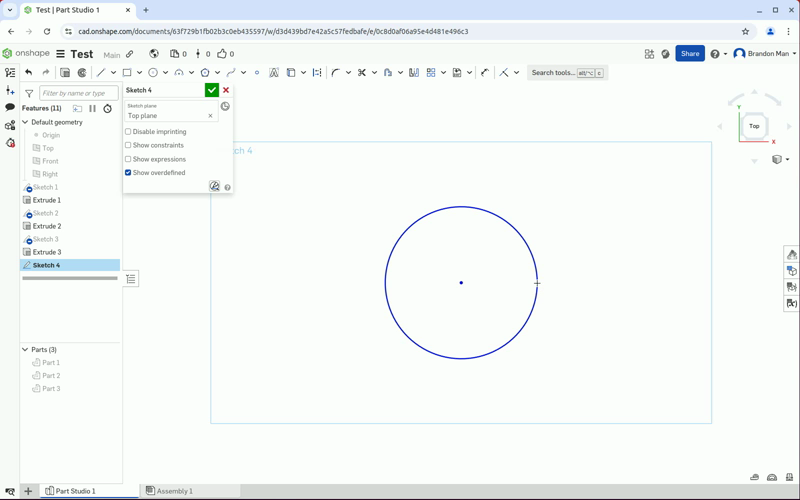
key_down(shift)
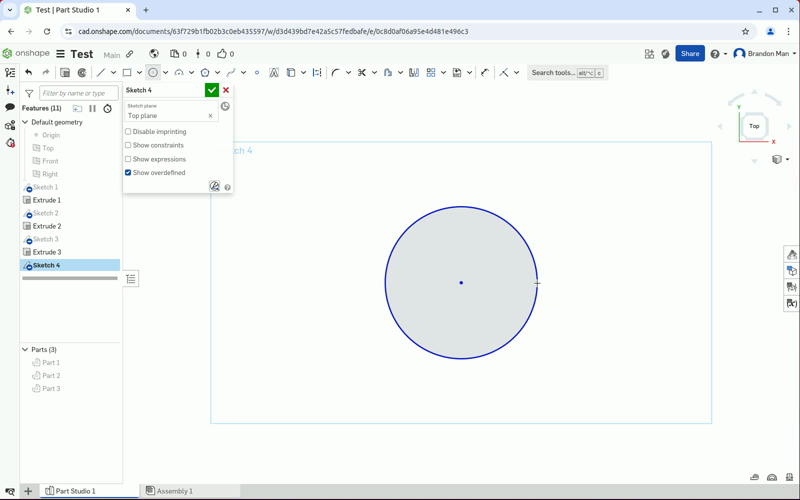
mouse_move(461, 282)
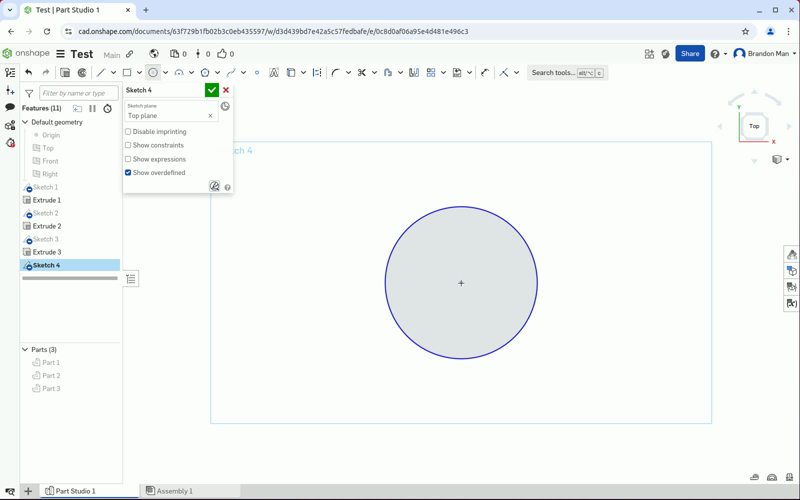
click(461, 282)
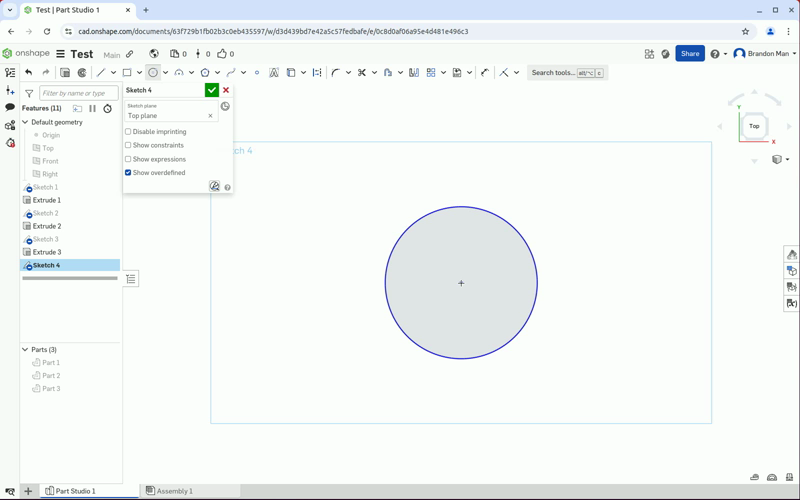
key_up(shift)
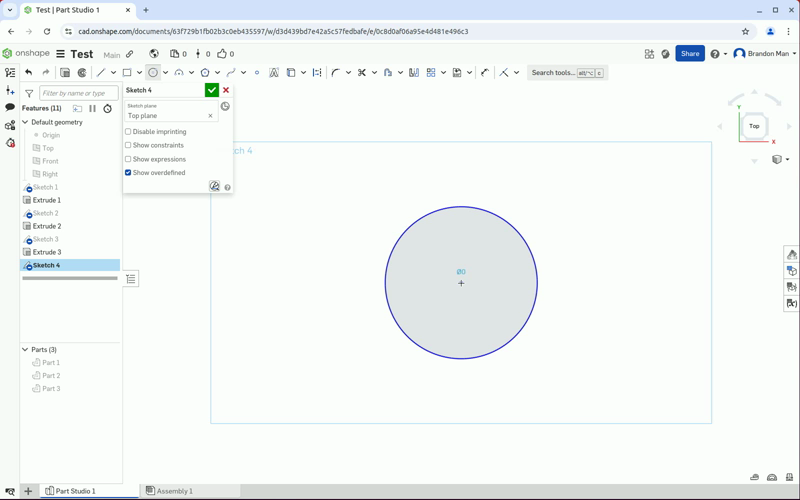
mouse_move(529, 282)
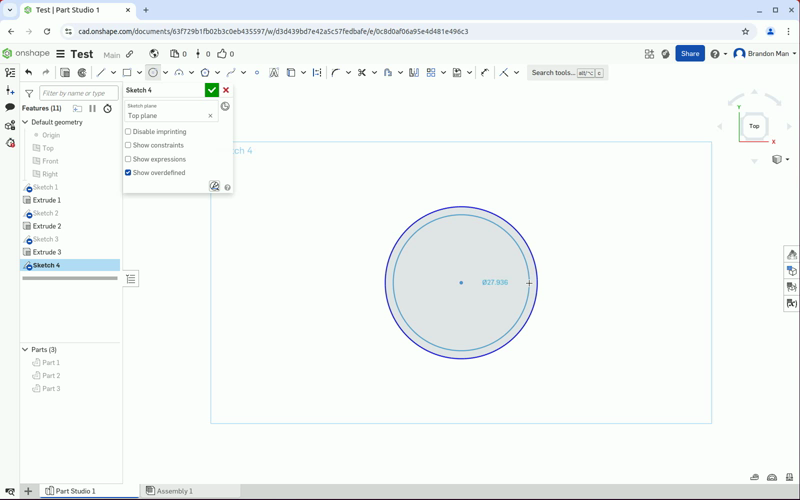
click(529, 282)
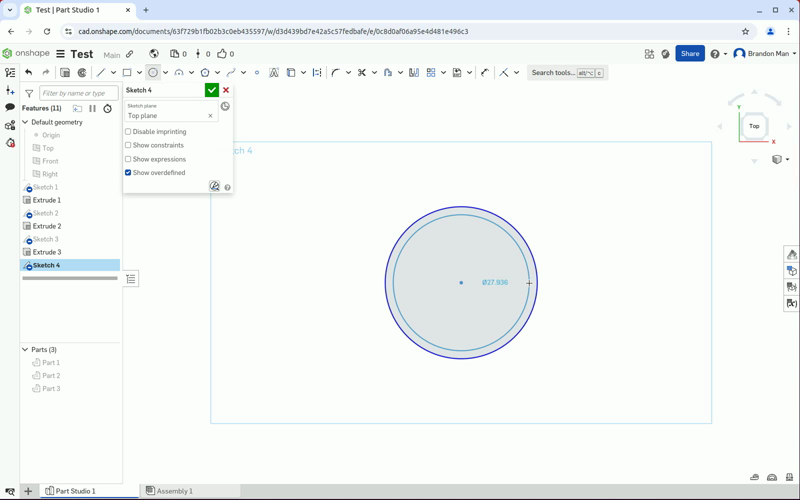
key(esc)
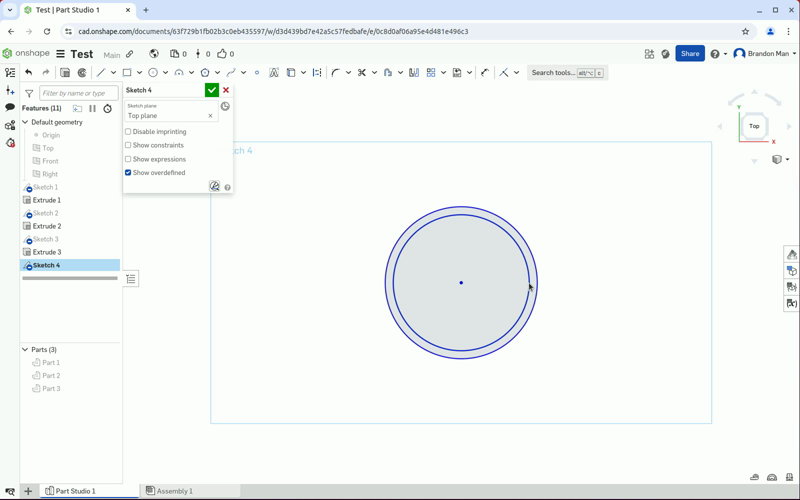
mouse_move(398, 250)
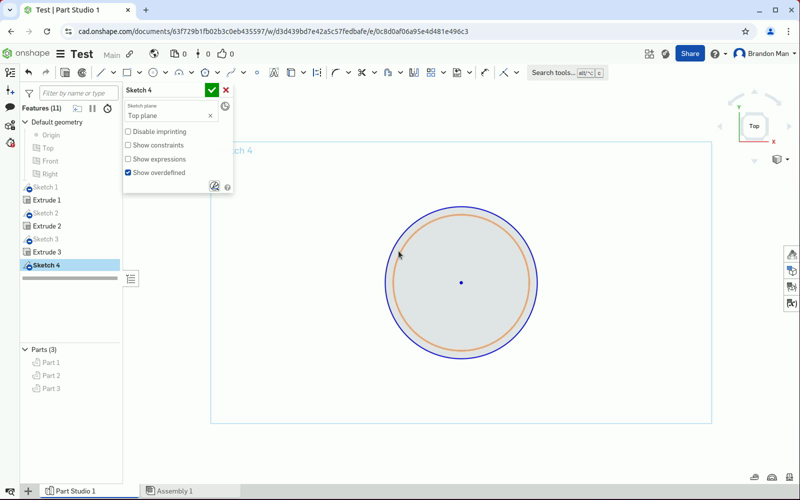
click(398, 250)
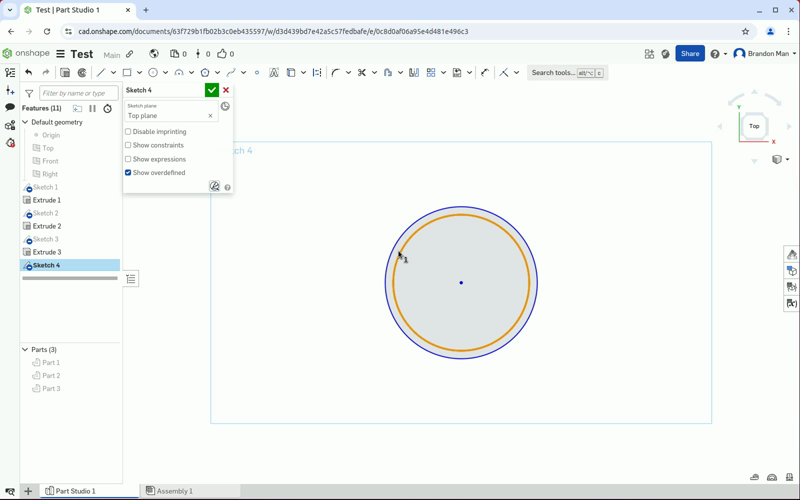
mouse_move(73, 352)
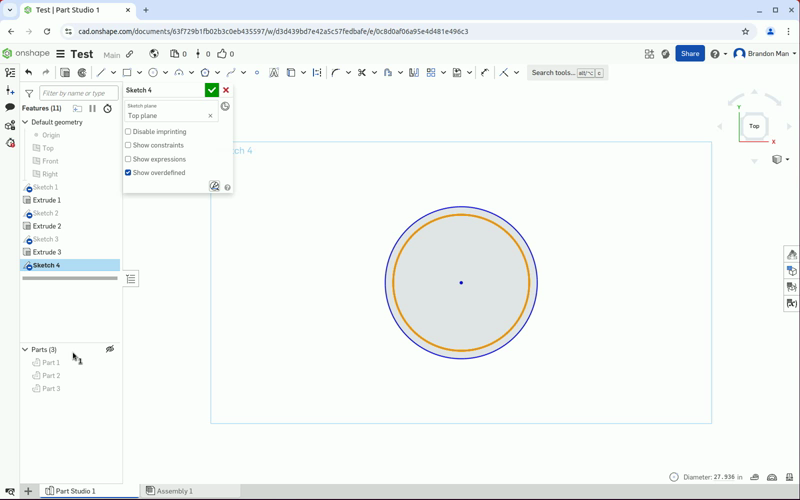
key(shift+y)
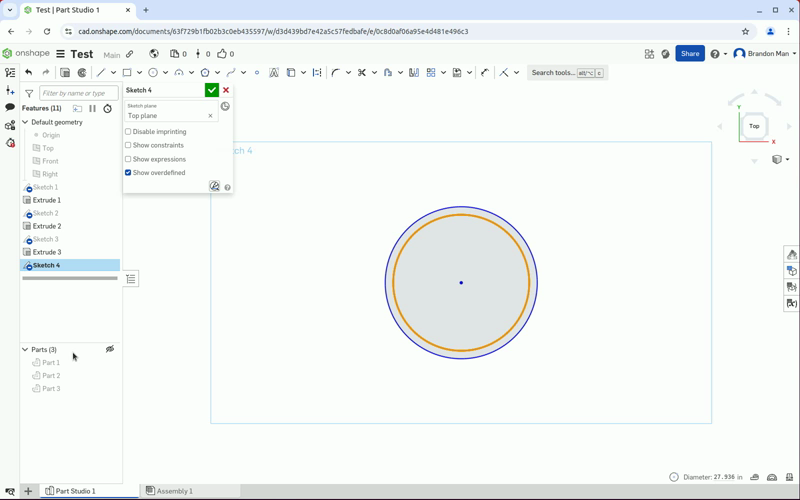
key(shift+e)
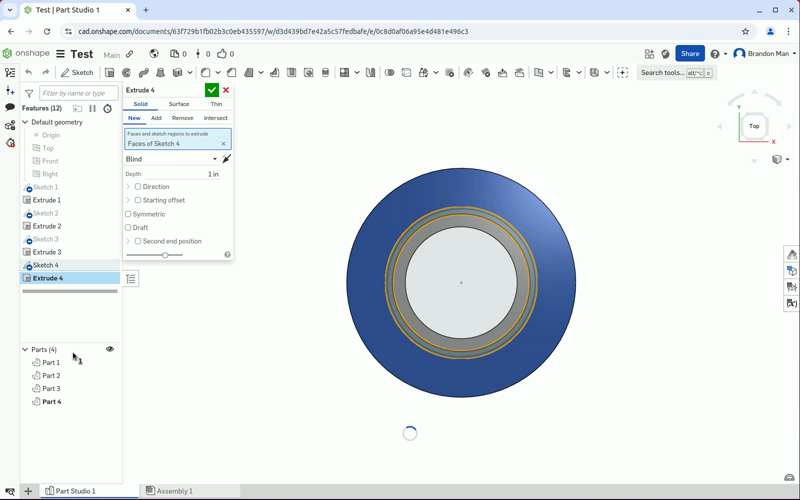
mouse_move(143, 106)
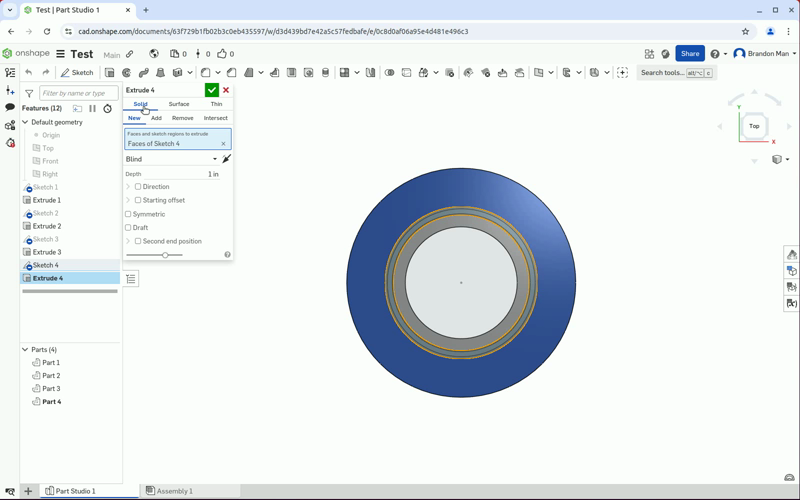
click(143, 106)
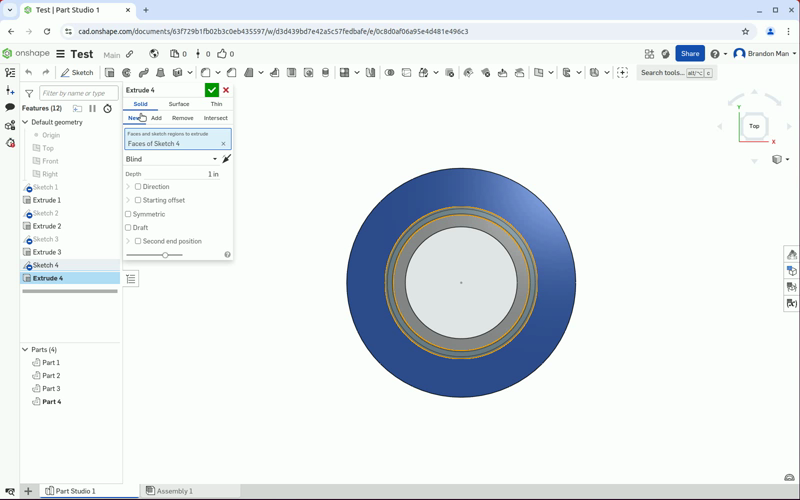
mouse_move(137, 120)
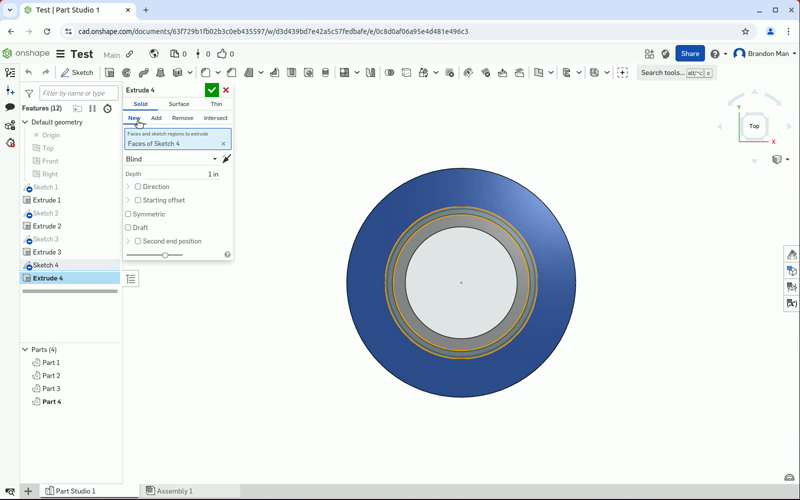
click(137, 120)
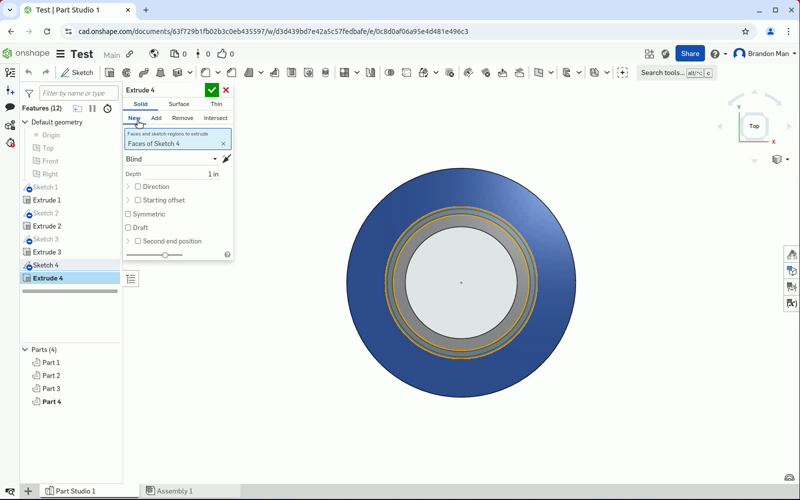
key(tab, 4)
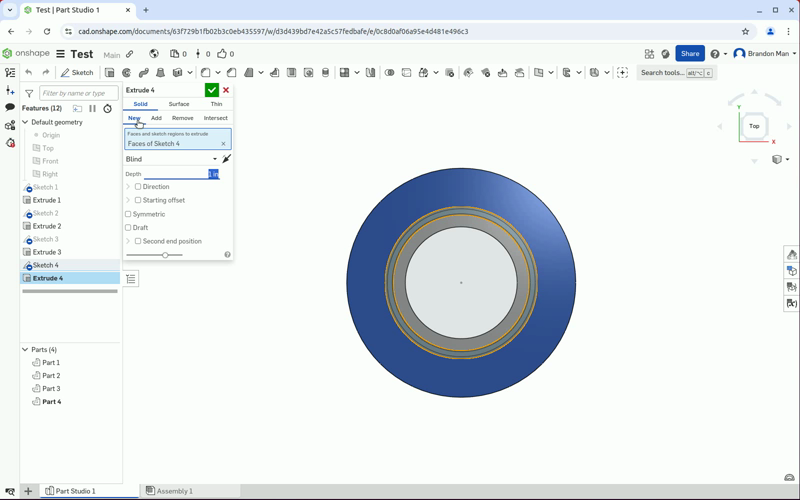
text(9.388)
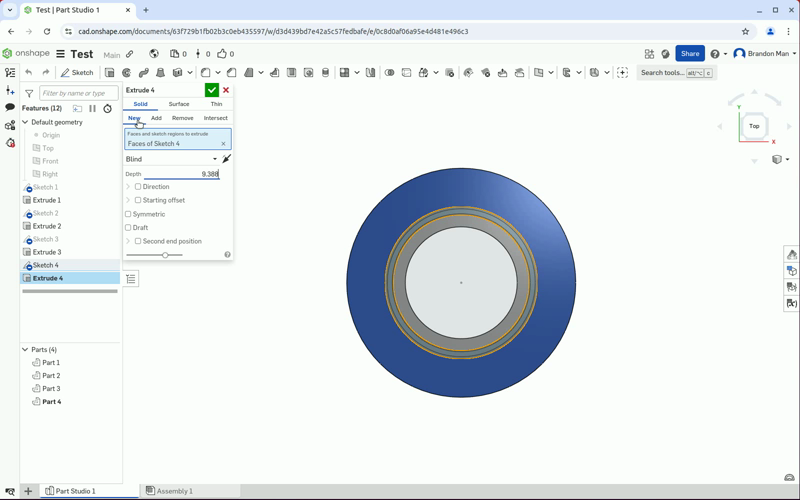
key(enter)
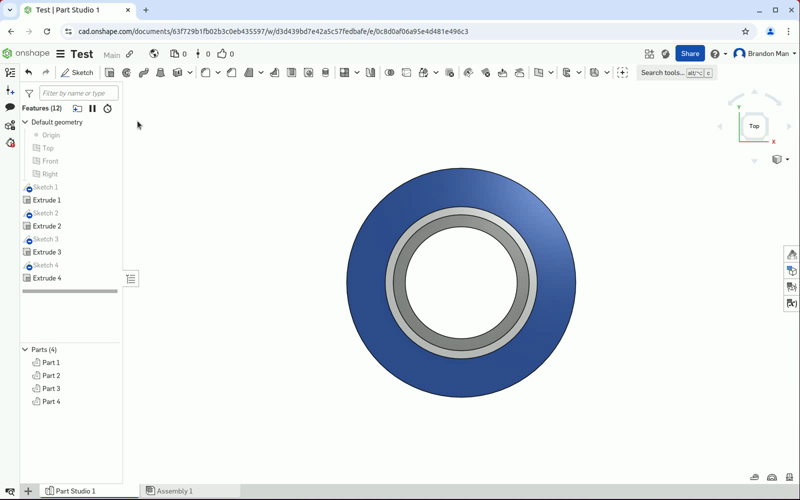
key(shift+h)
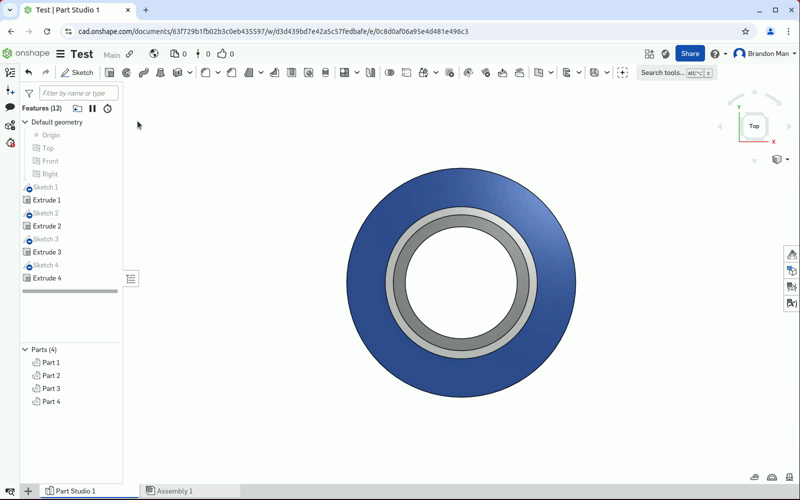
key(shift+h)
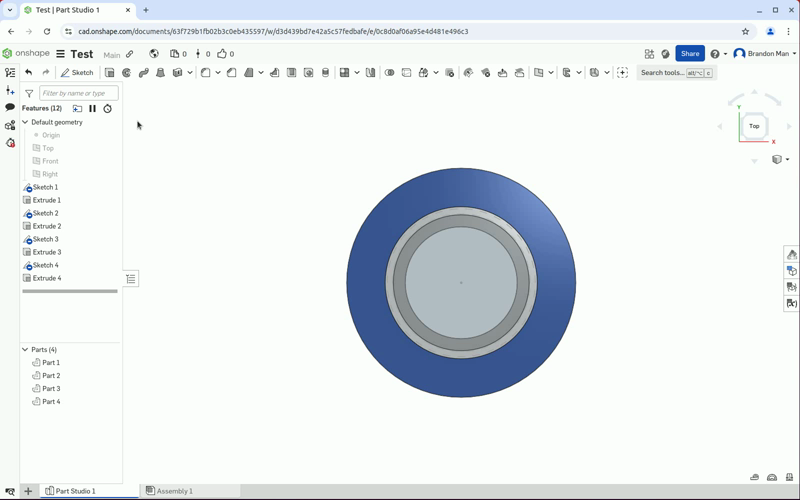
key(shift+7)
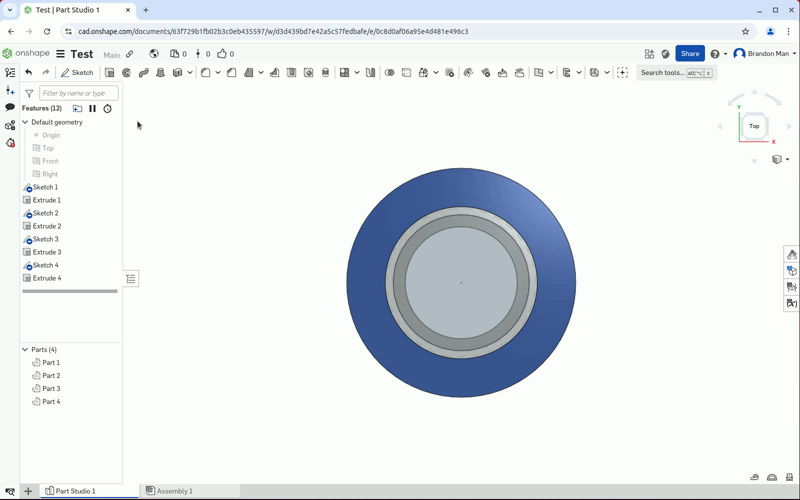
key(up, 3)
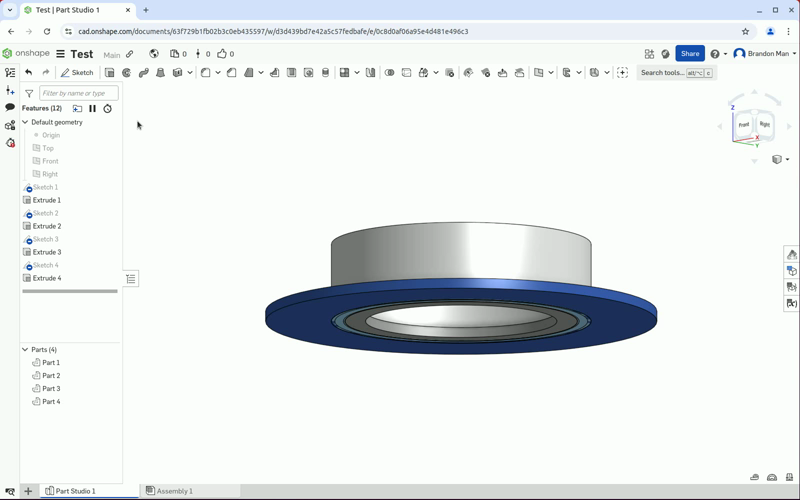
key(left, 3)
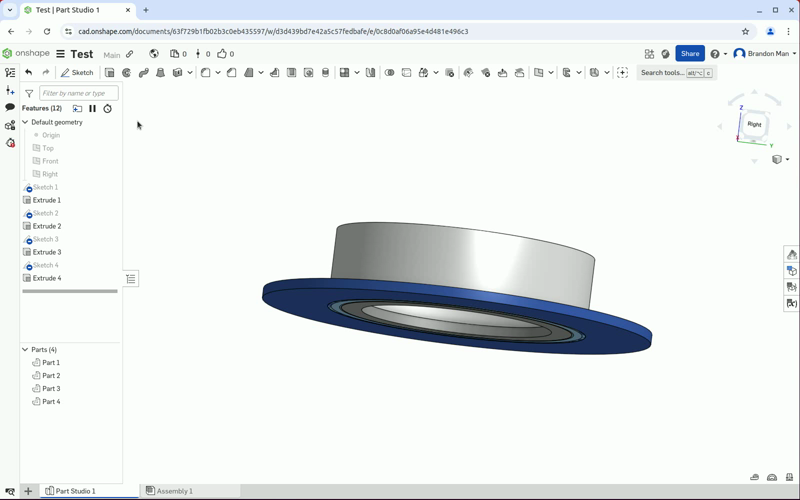
key(right, 3)
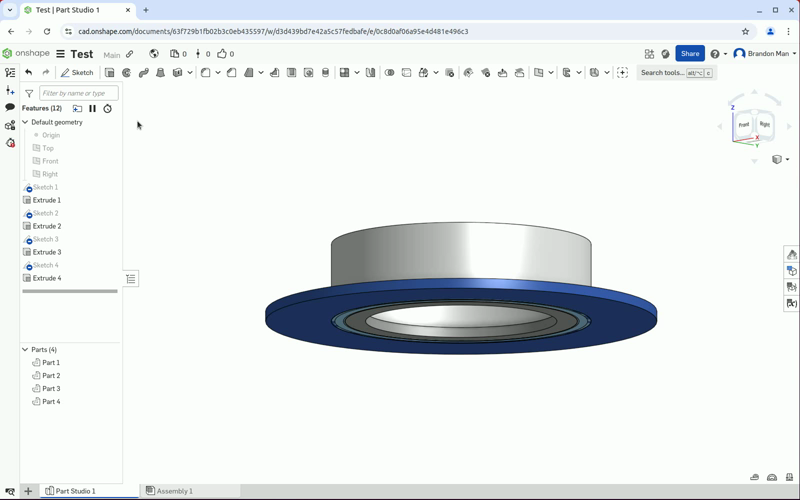
key(down, 3)
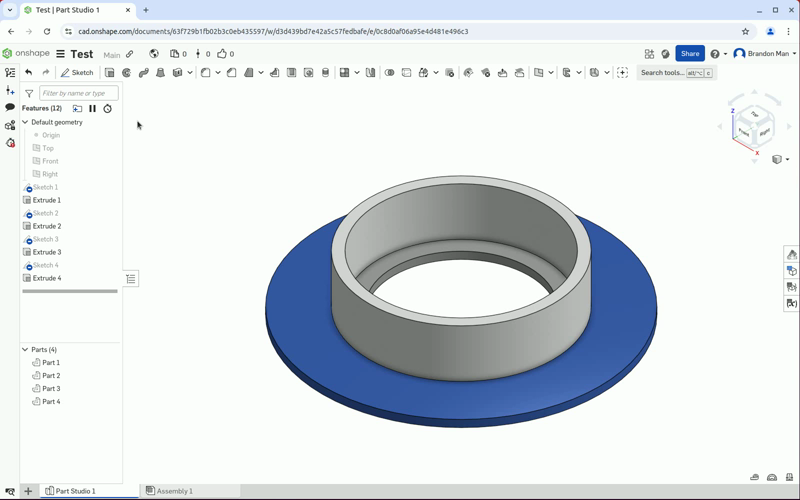
mouse_move(73, 189)
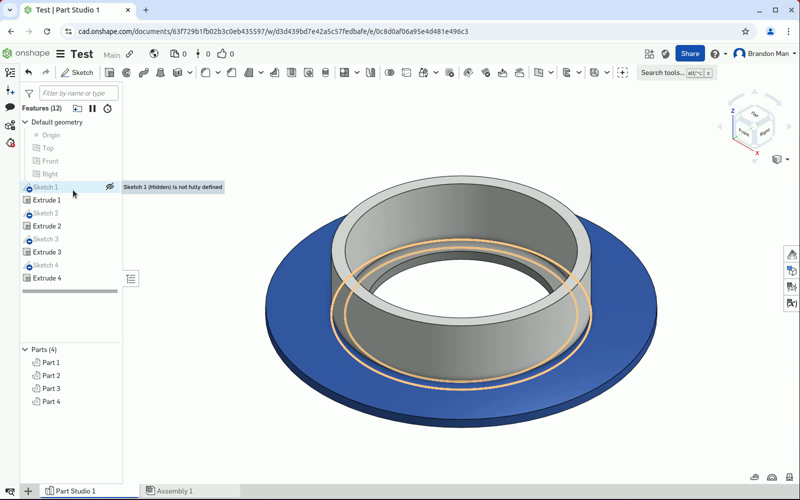
click(73, 189)